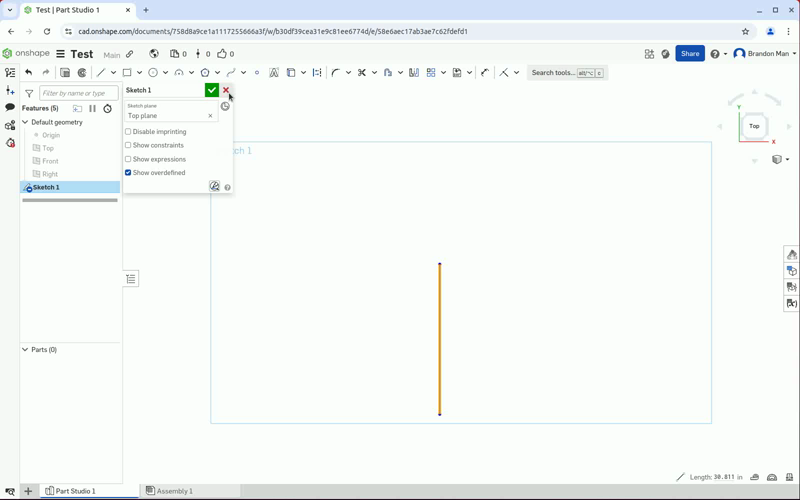
key(shift+h)
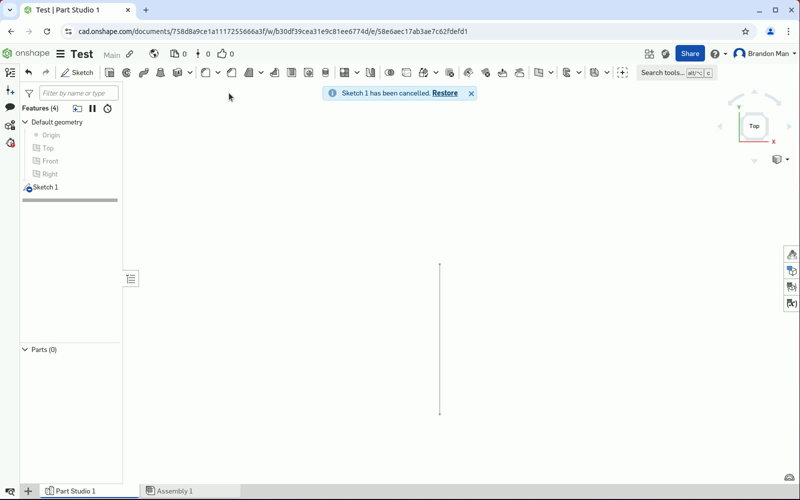
mouse_move(73, 352)
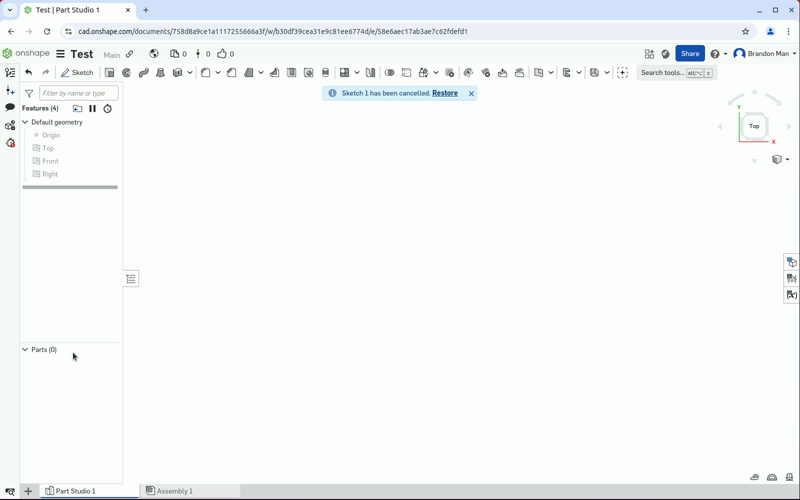
key(y)
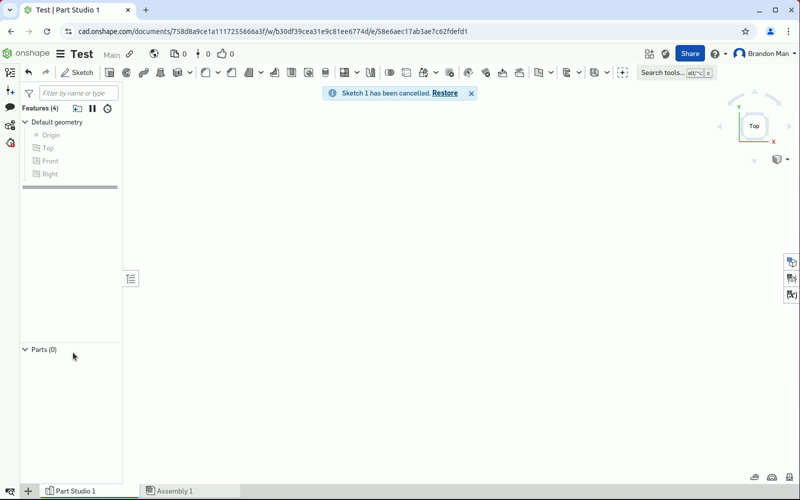
key(shift+p)
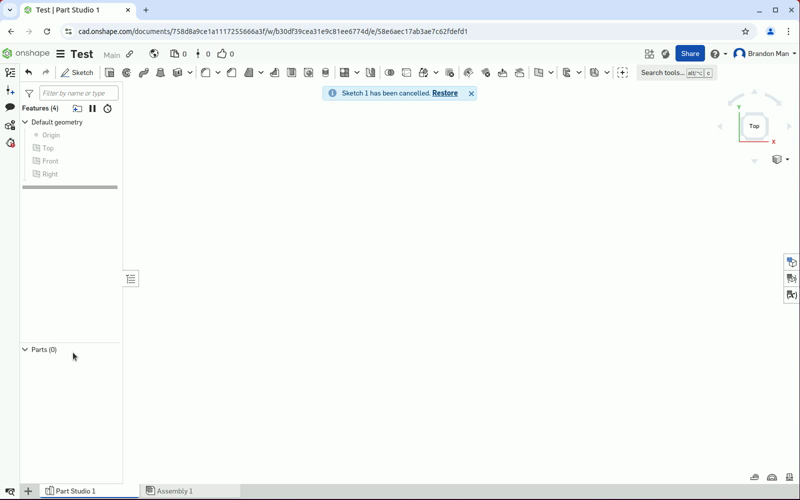
key(space)
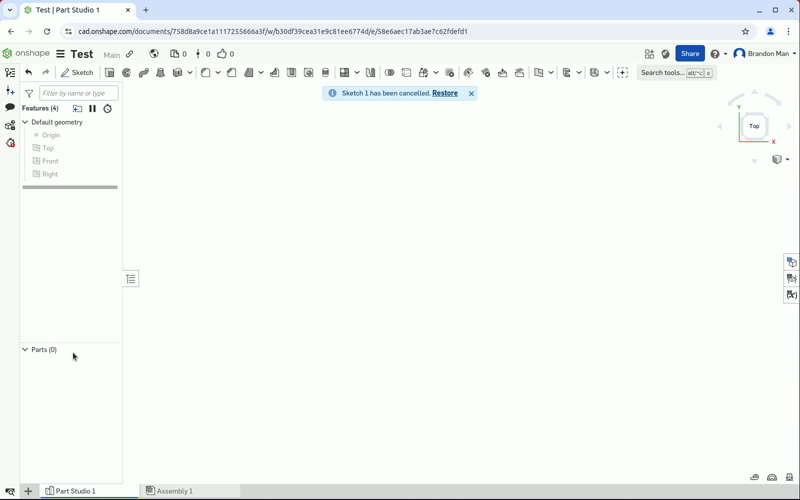
key_down(shift)
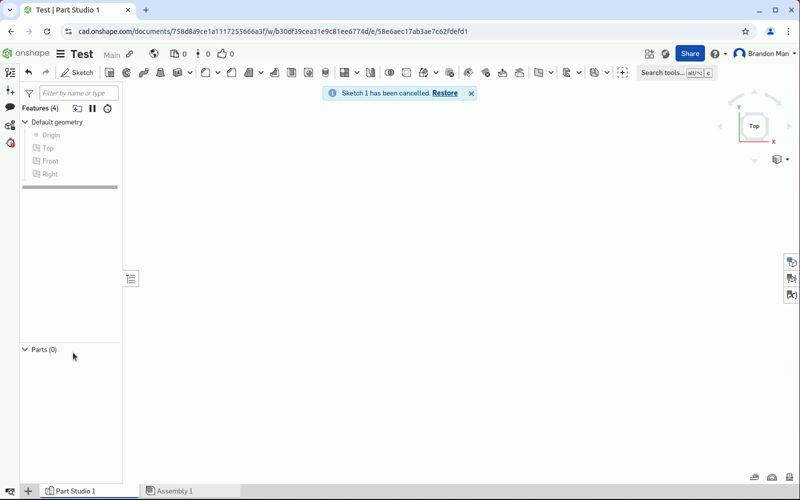
key(up)
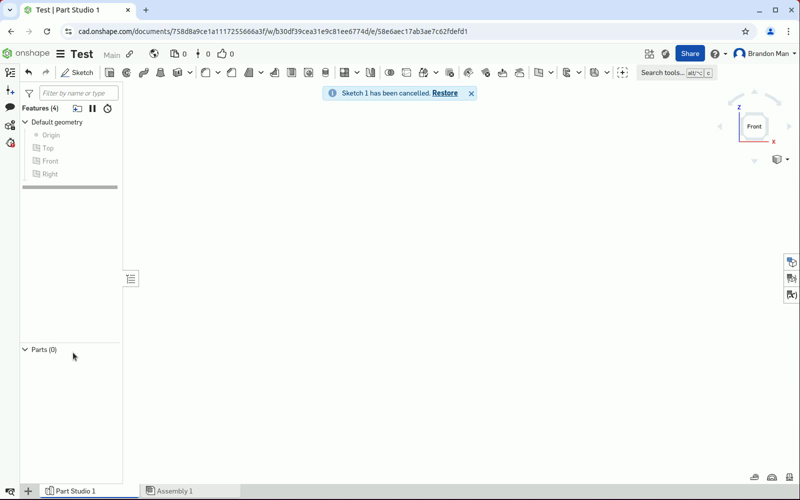
key_up(shift)
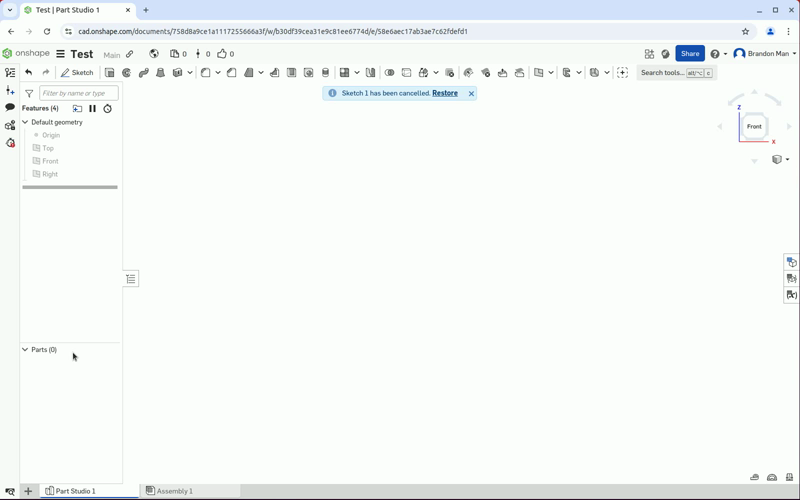
mouse_move(73, 352)
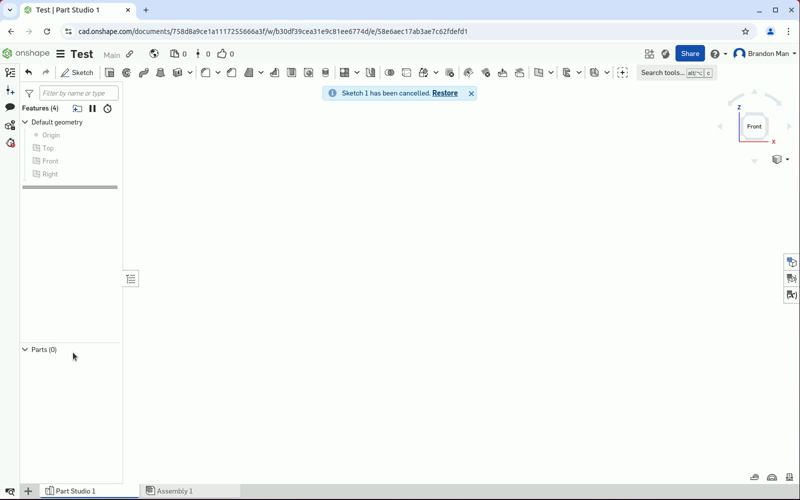
key(shift+y)
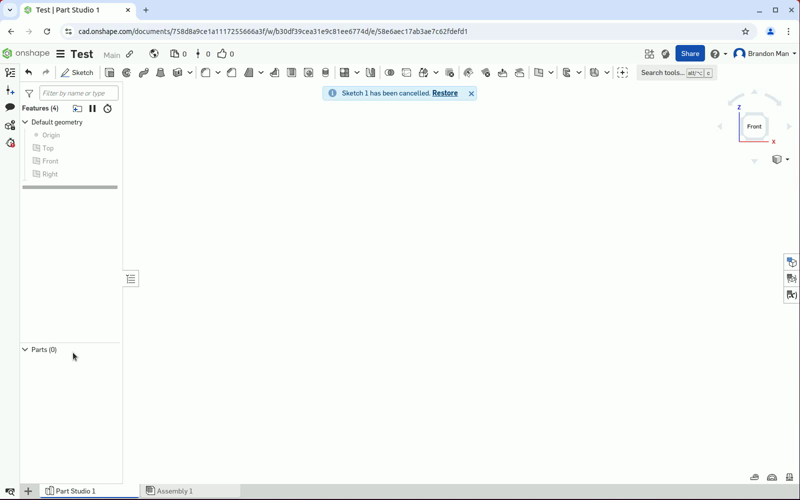
key(shift+s)
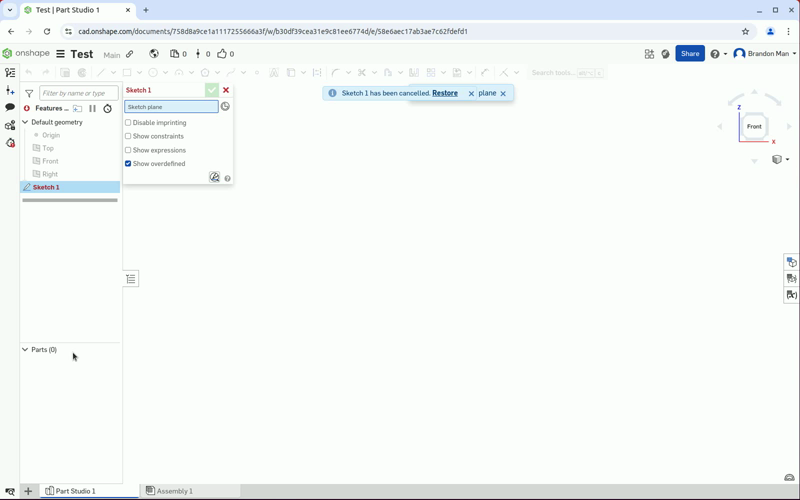
mouse_move(73, 163)
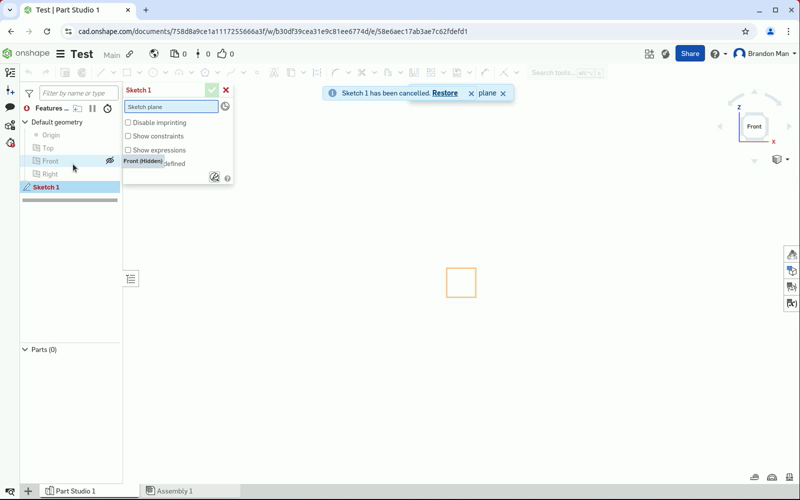
click(73, 163)
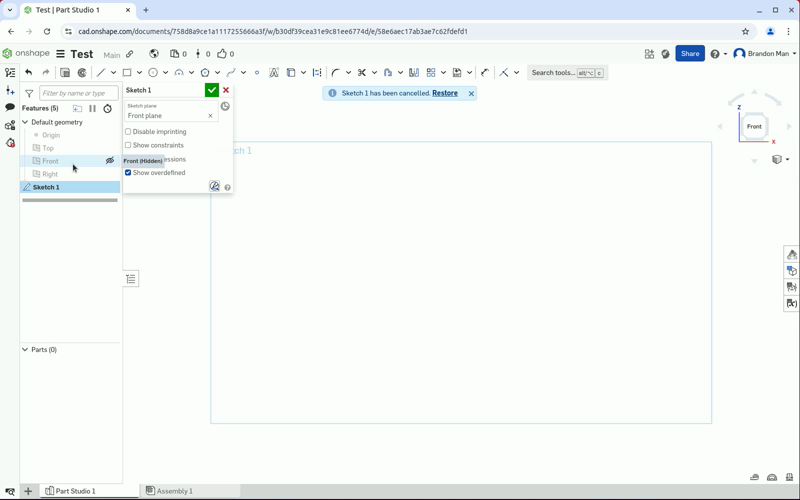
mouse_move(73, 352)
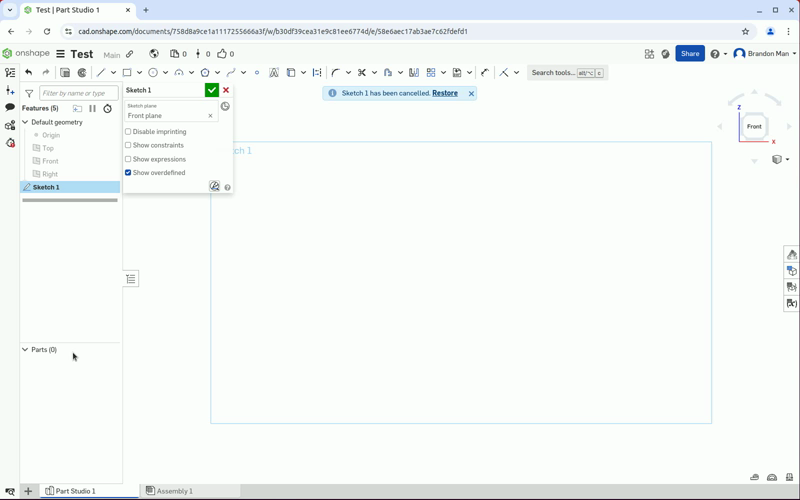
key(y)
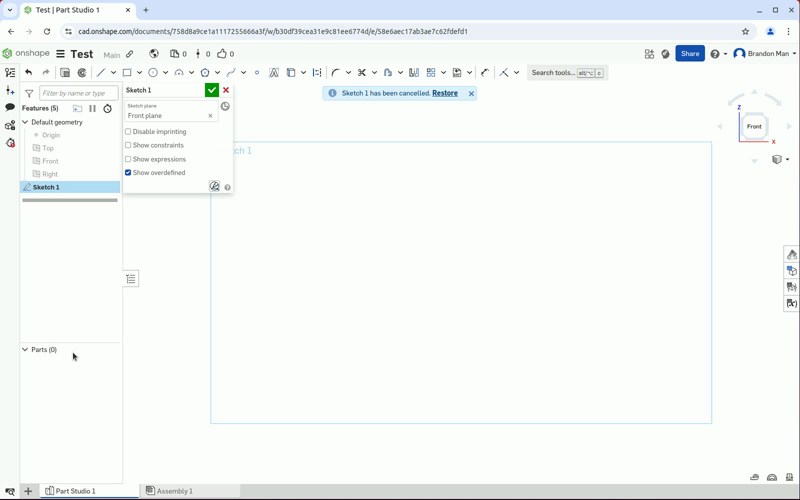
key(l)
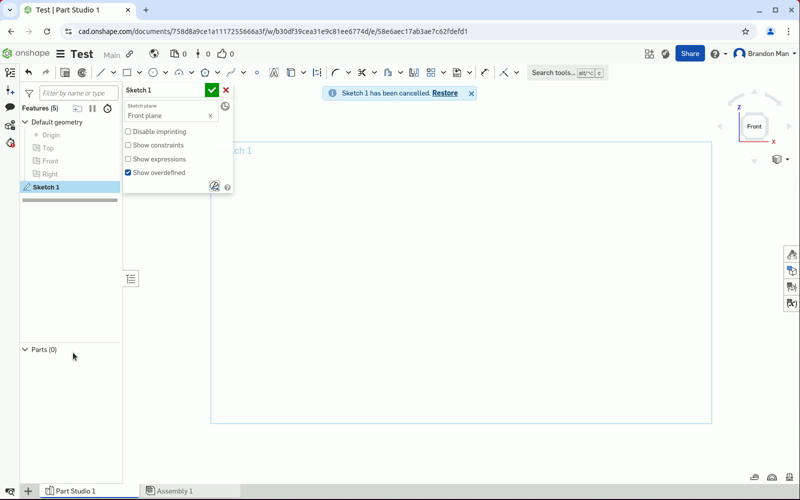
key_down(shift)
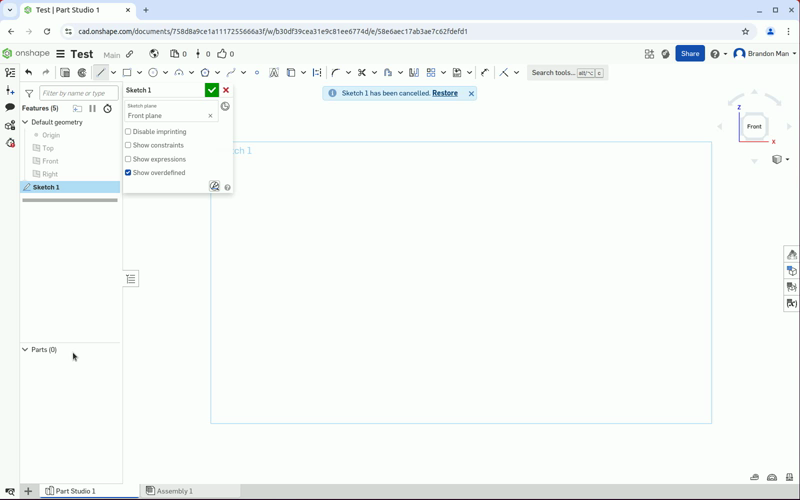
mouse_move(348, 282)
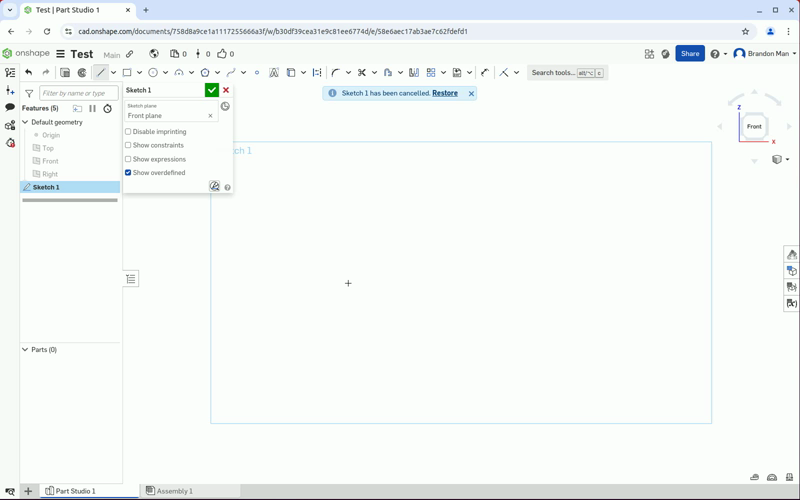
click(348, 282)
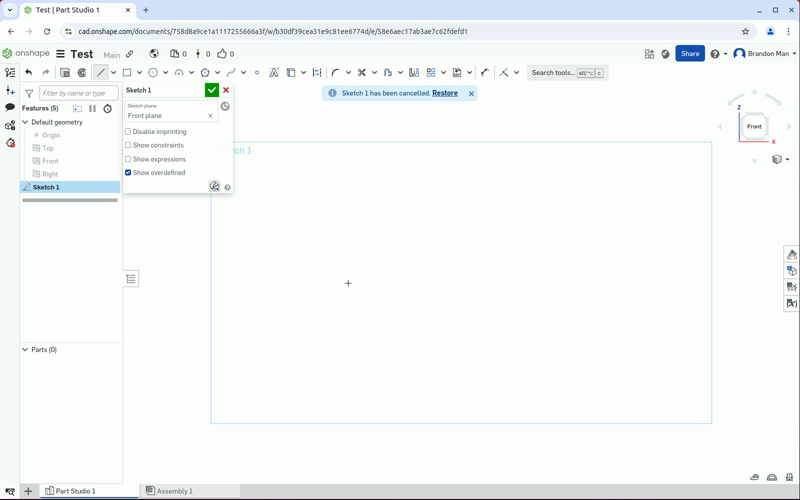
key_up(shift)
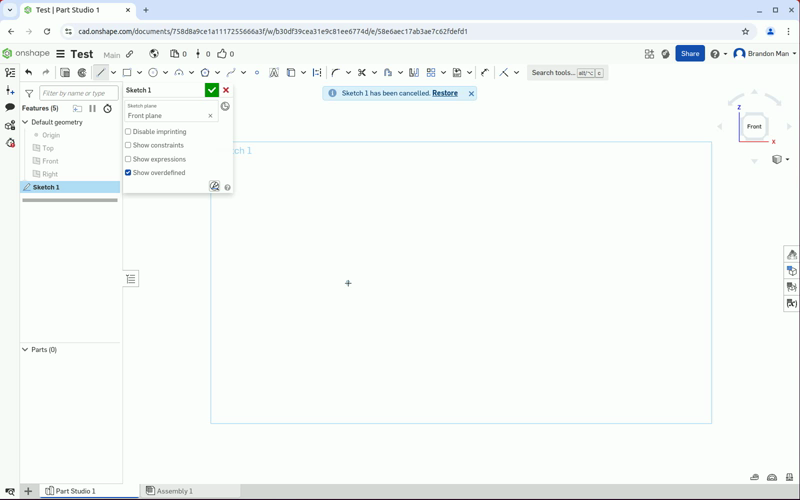
key_down(shift)
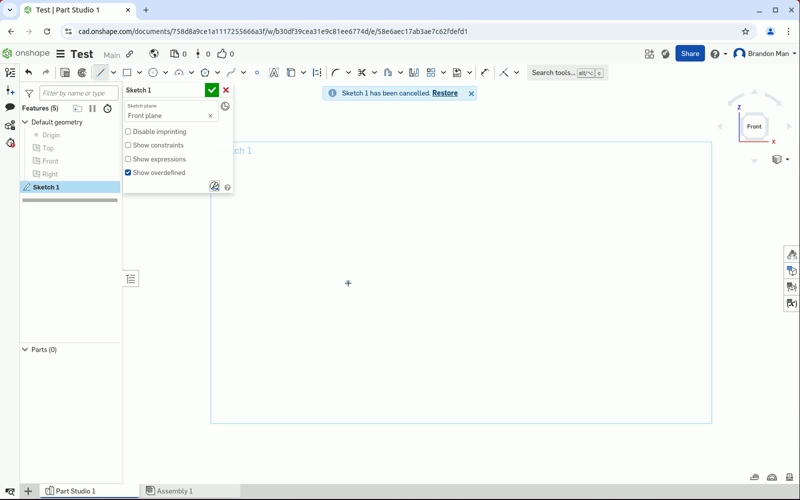
mouse_move(460, 282)
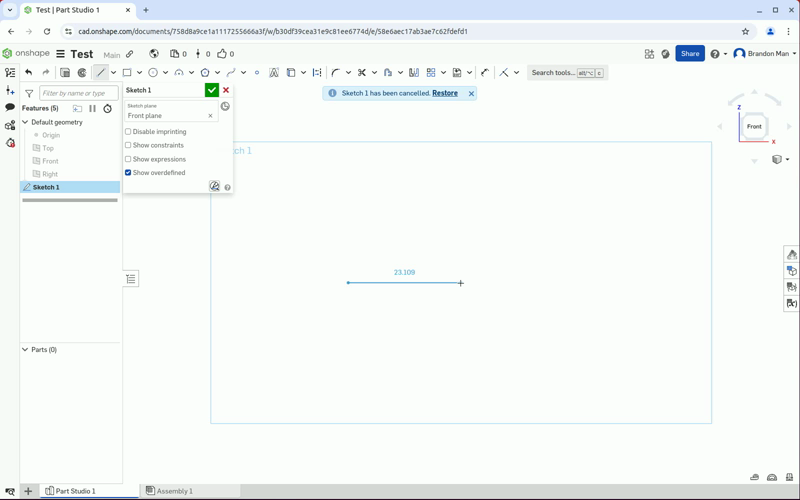
click(460, 282)
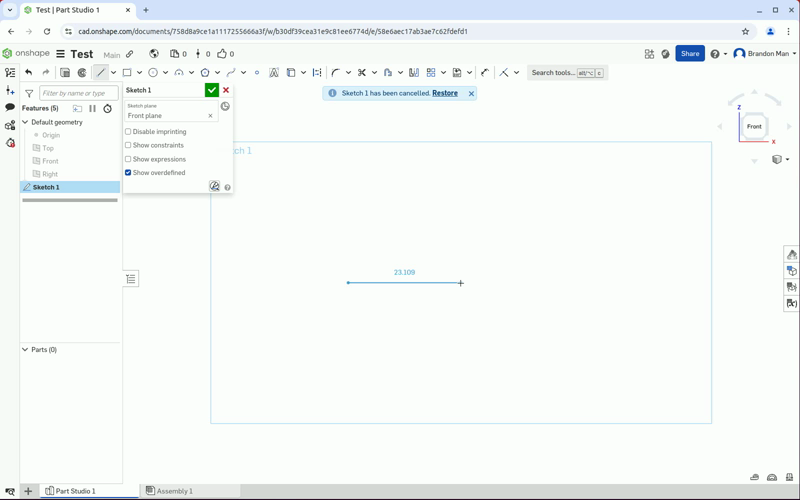
key_up(shift)
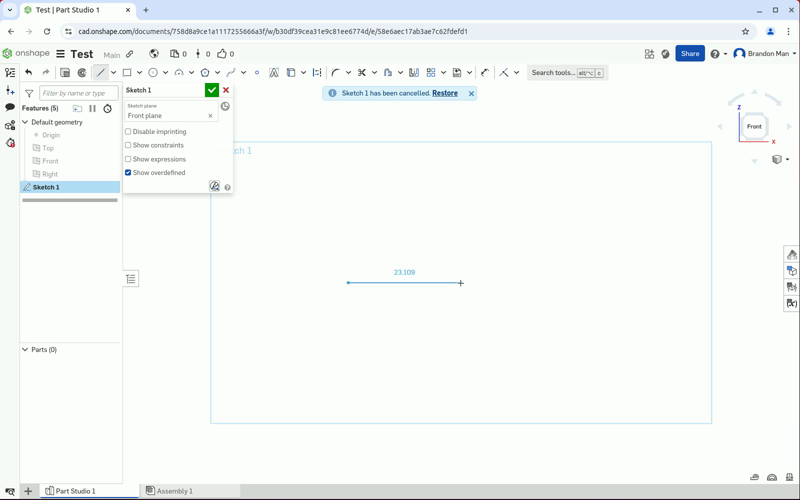
key_down(shift)
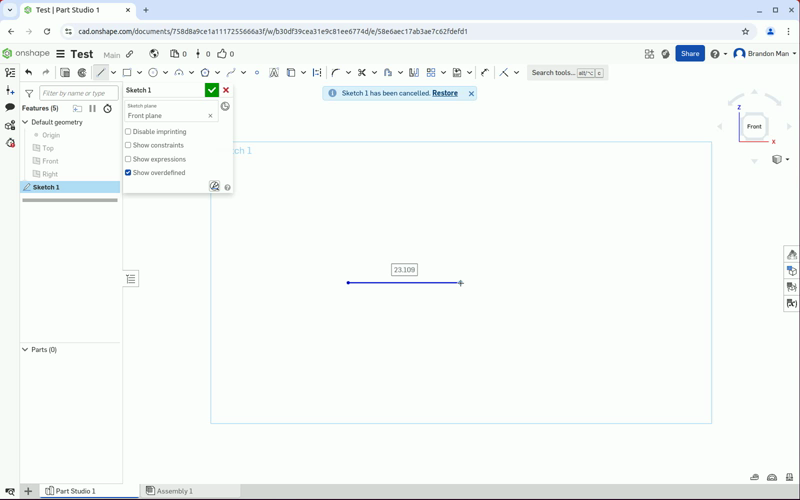
mouse_move(460, 170)
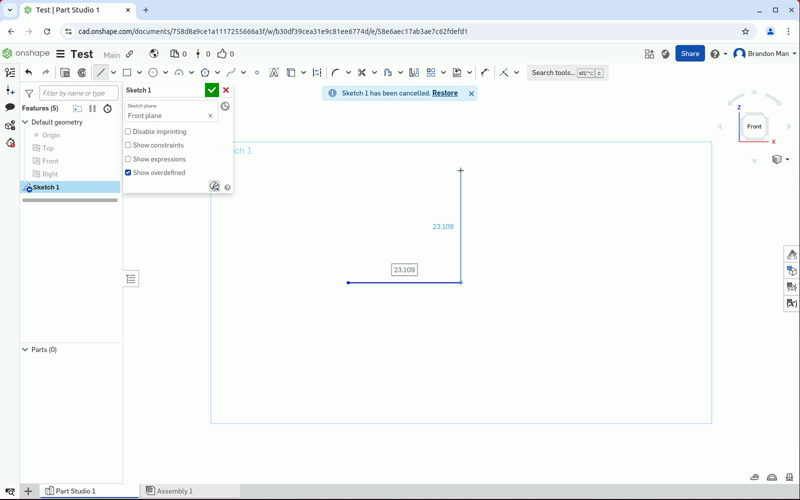
click(460, 170)
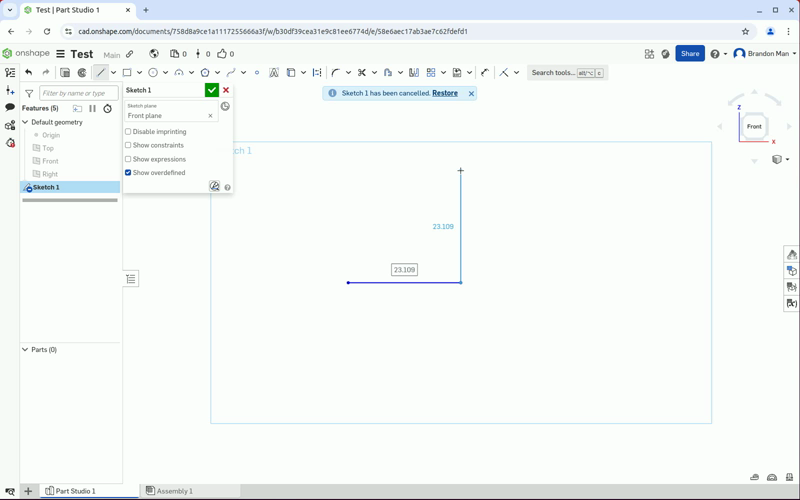
key_up(shift)
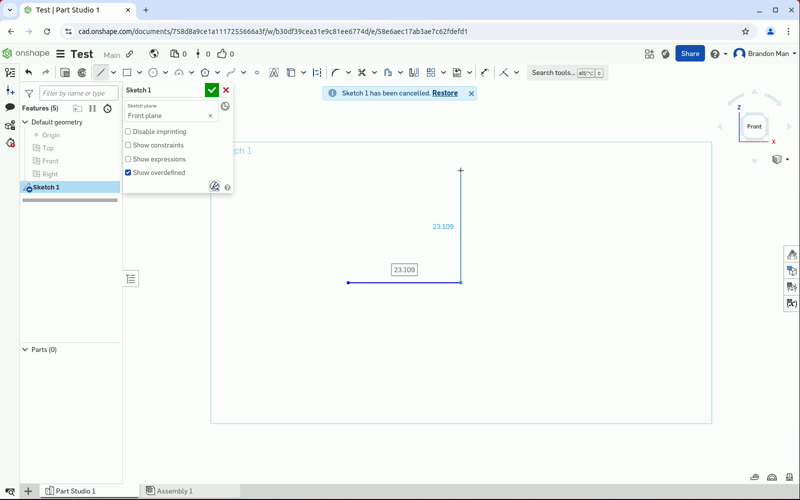
key_down(shift)
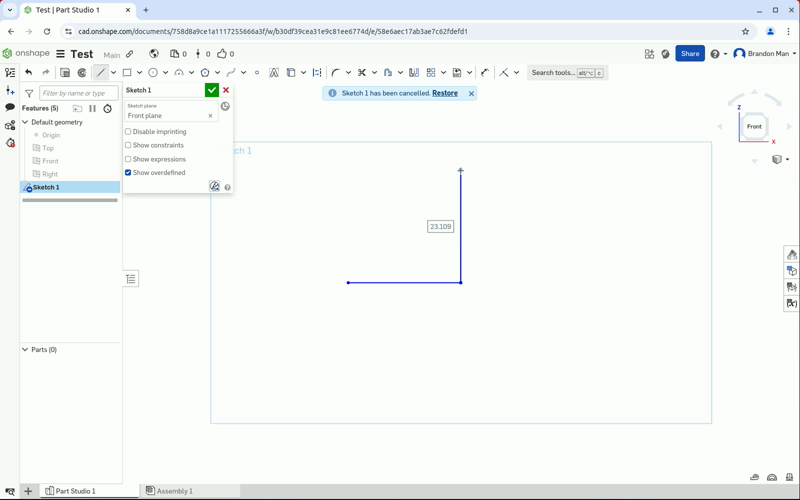
mouse_move(348, 170)
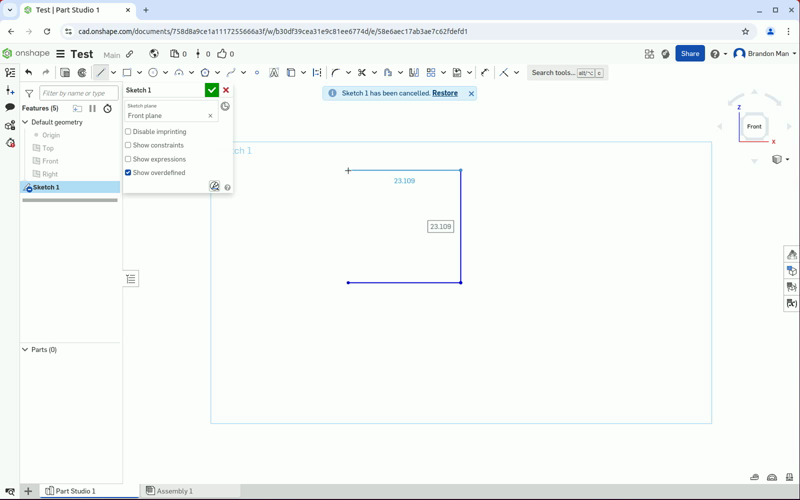
click(348, 170)
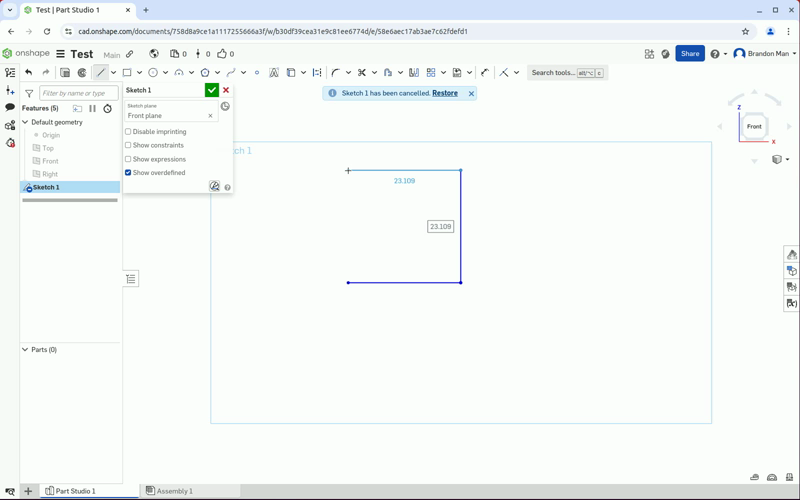
key_up(shift)
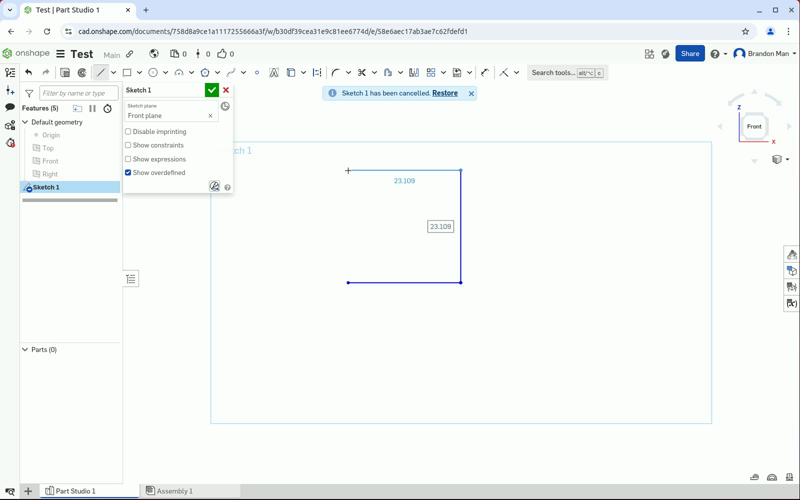
key_down(shift)
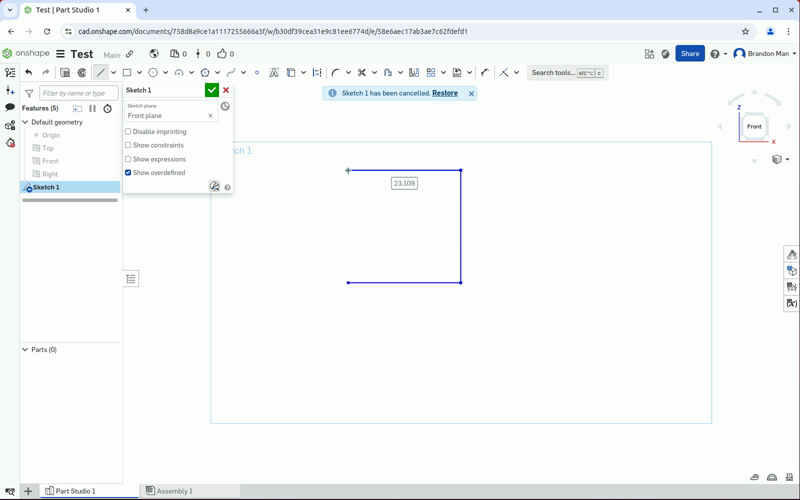
mouse_move(348, 282)
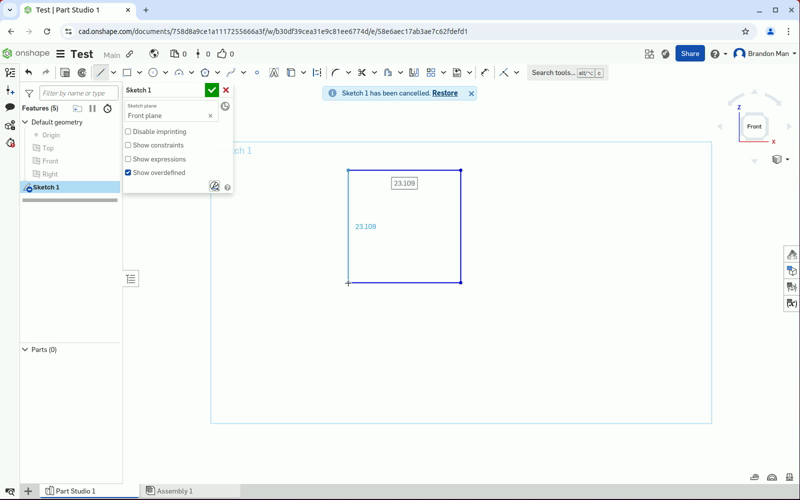
key_up(shift)
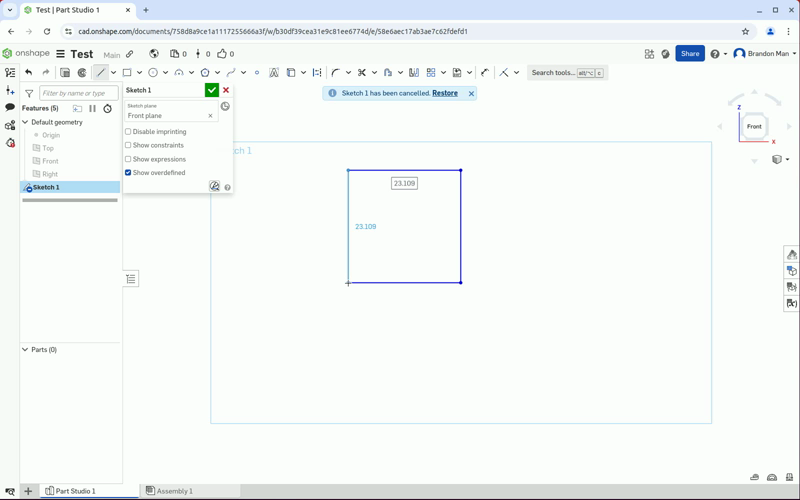
click(348, 282)
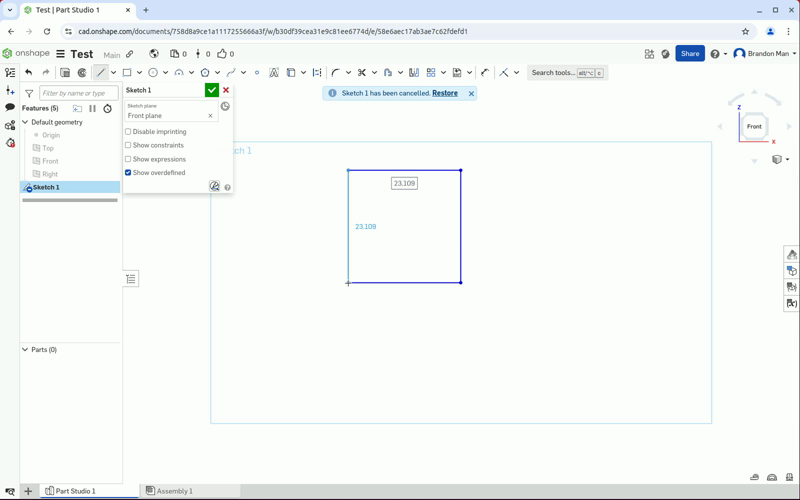
key(esc)
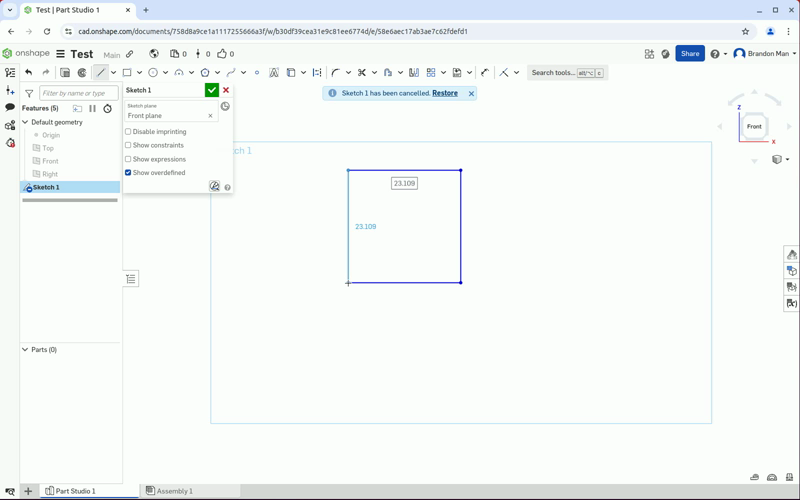
mouse_move(442, 237)
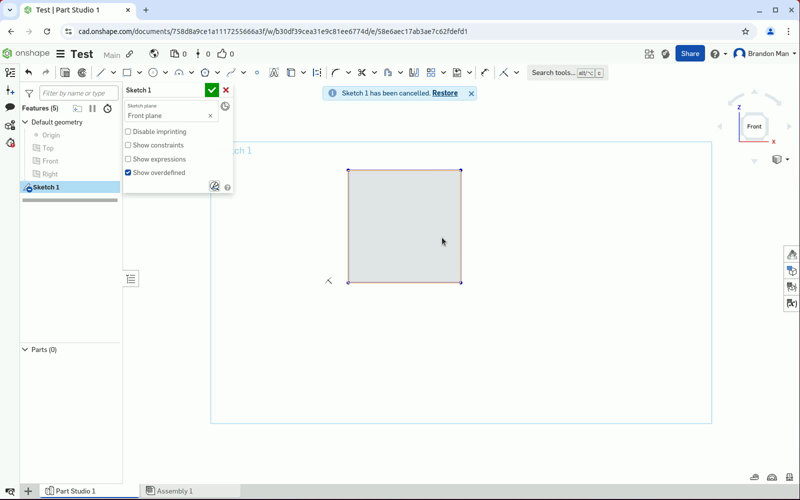
click(442, 237)
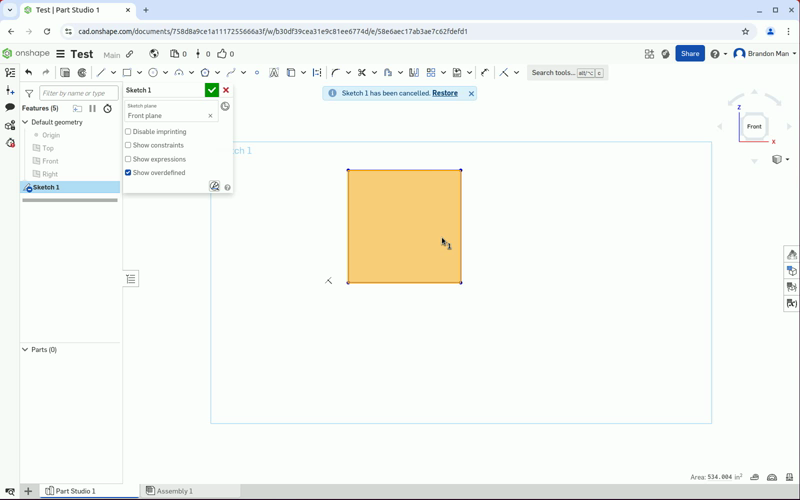
mouse_move(73, 352)
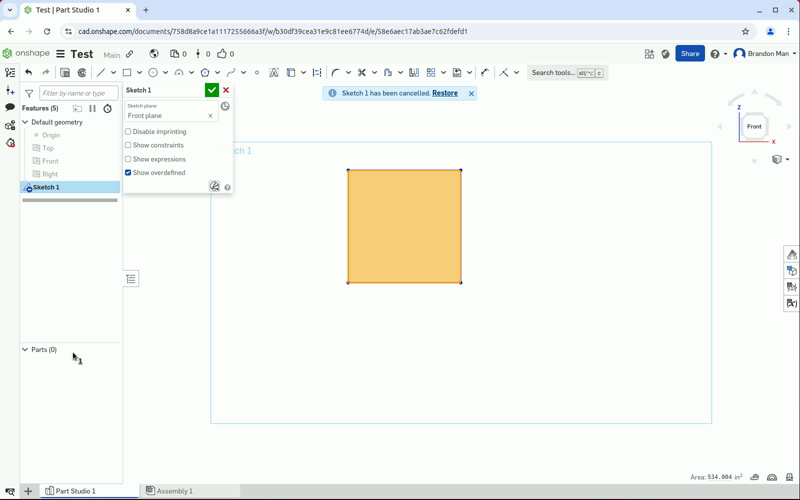
key(shift+y)
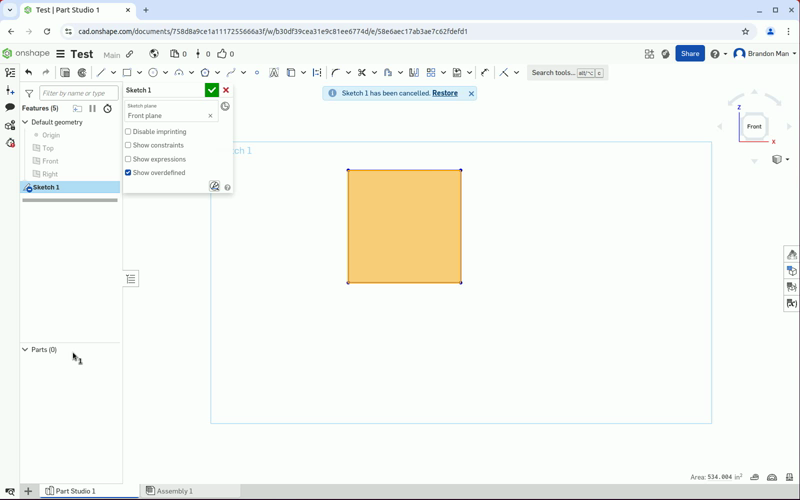
key(shift+e)
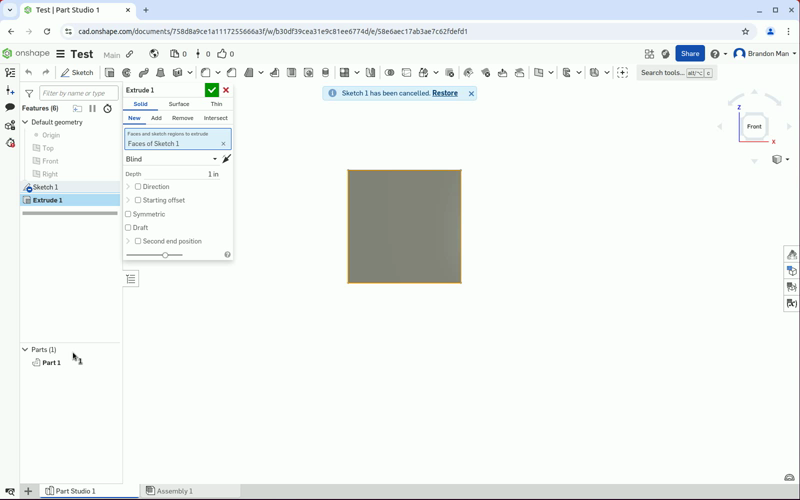
mouse_move(143, 106)
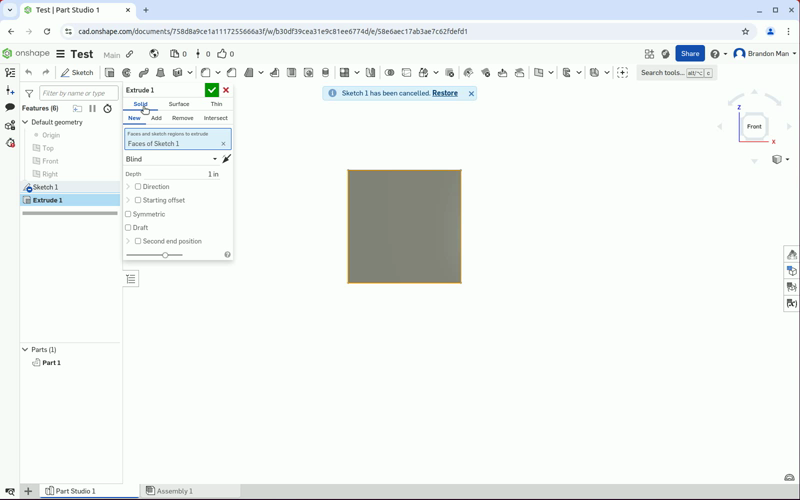
click(143, 106)
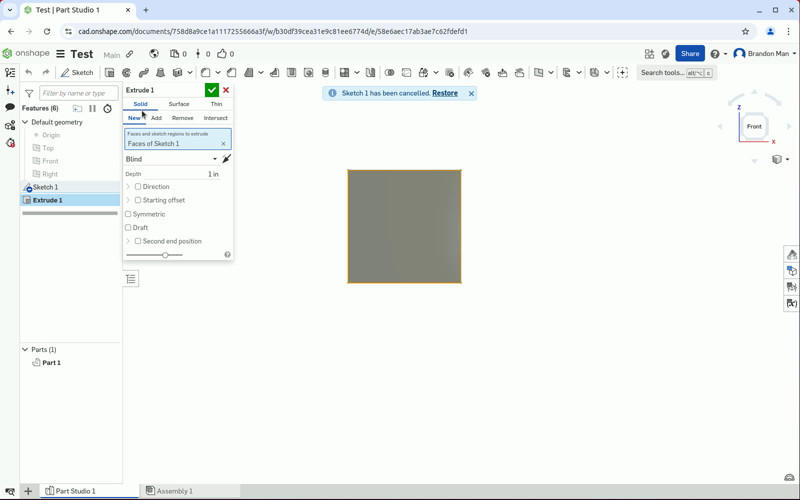
mouse_move(137, 120)
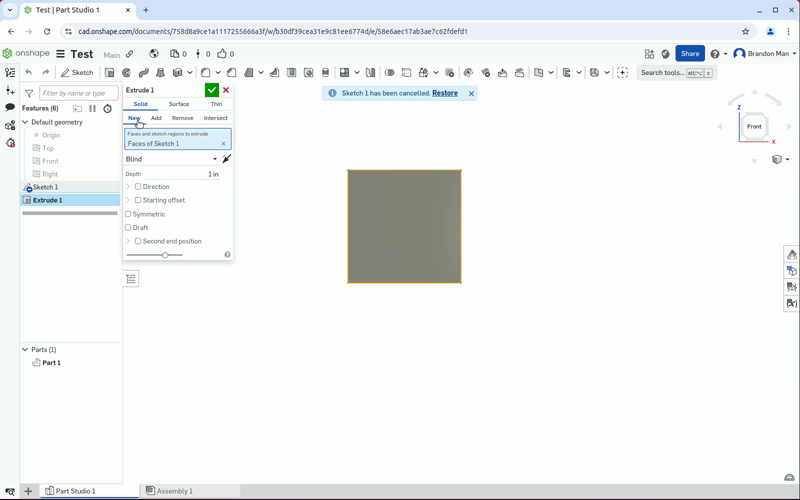
click(137, 120)
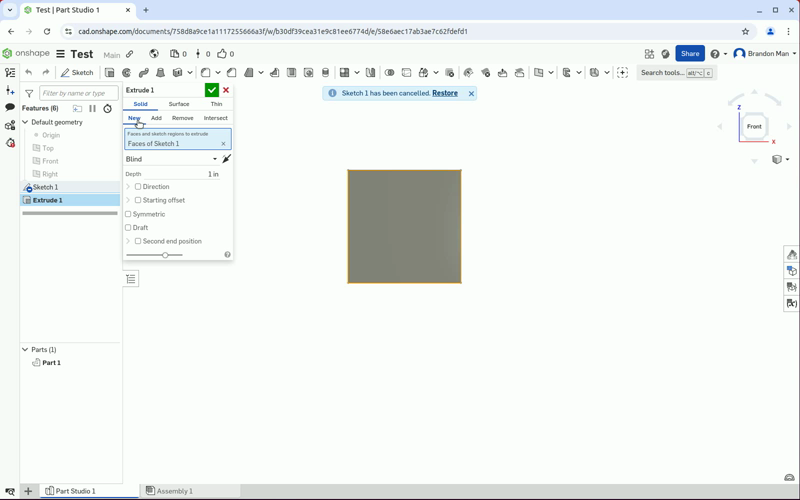
key(tab, 4)
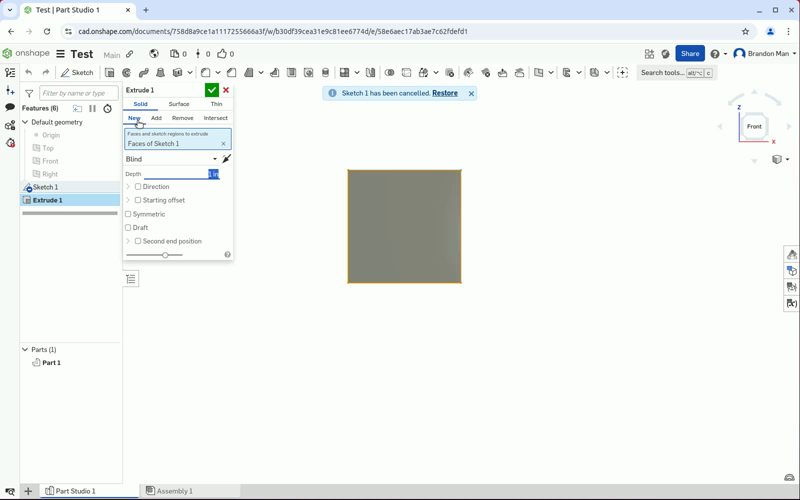
text(11.554)
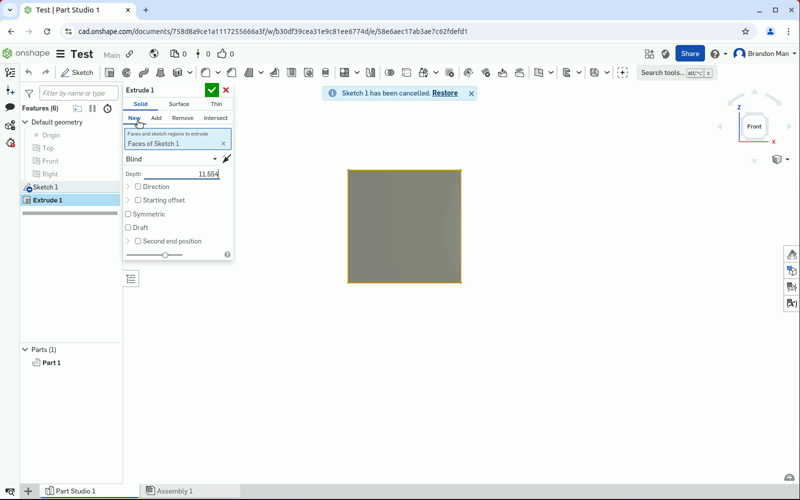
key(enter)
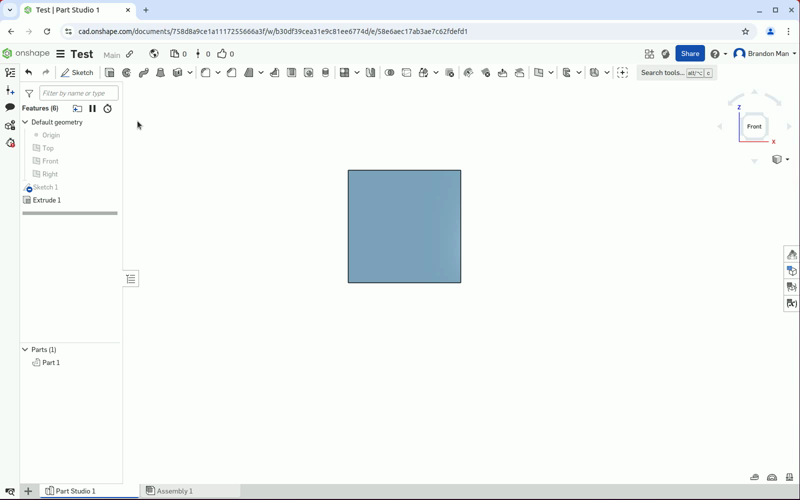
key(shift+h)
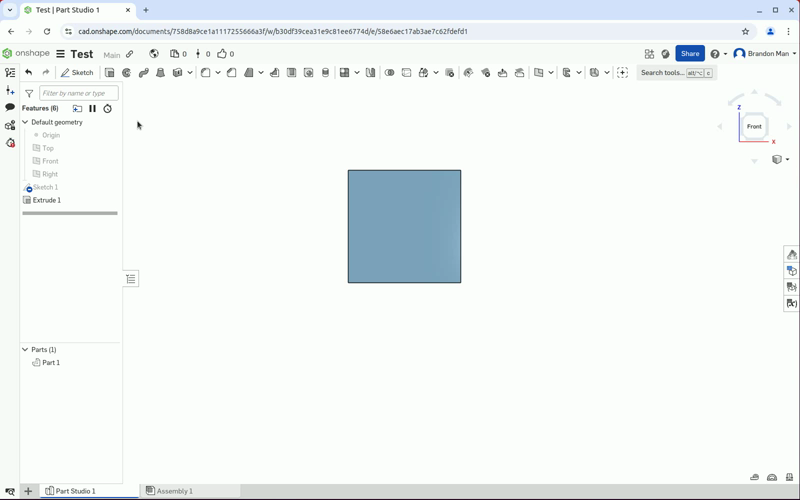
key(shift+h)
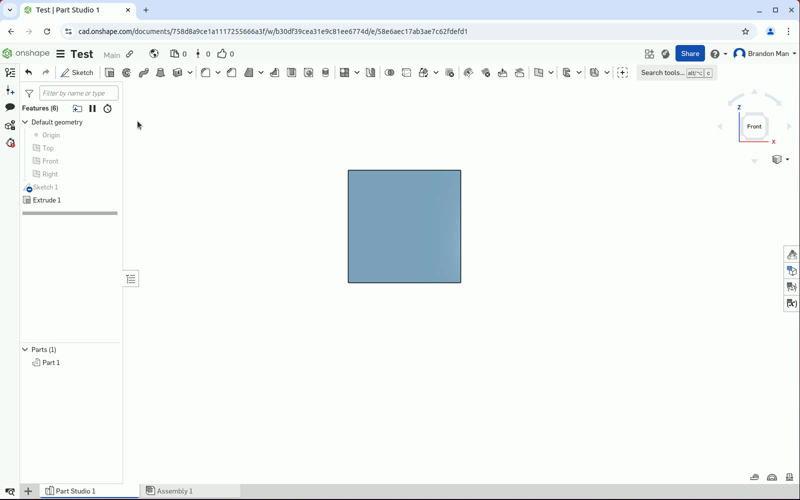
mouse_move(73, 189)
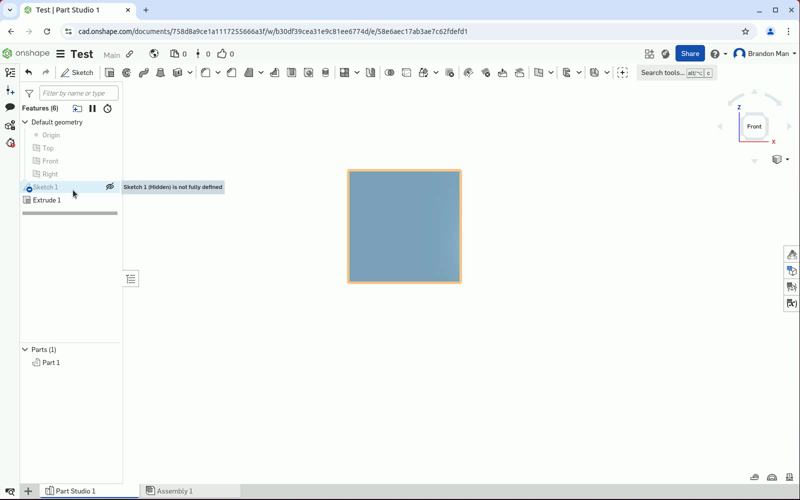
click(73, 189)
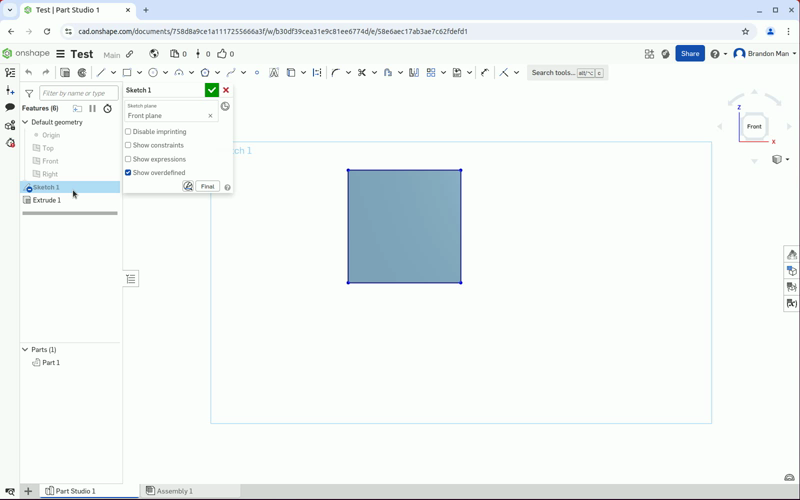
mouse_move(229, 92)
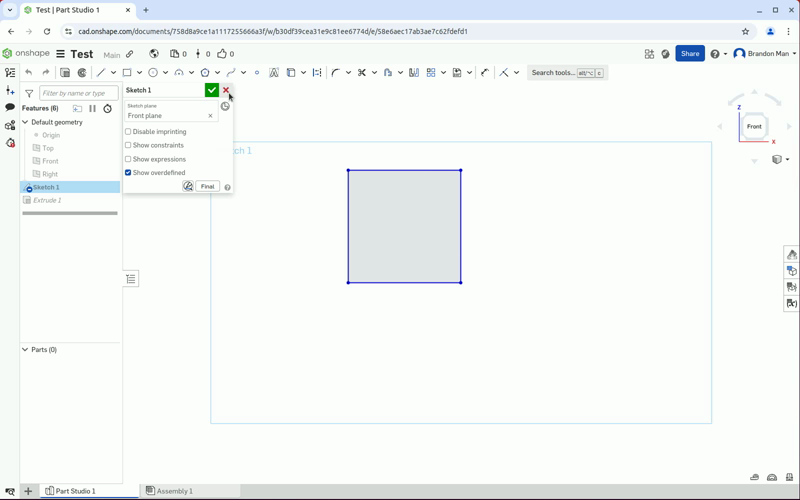
click(229, 92)
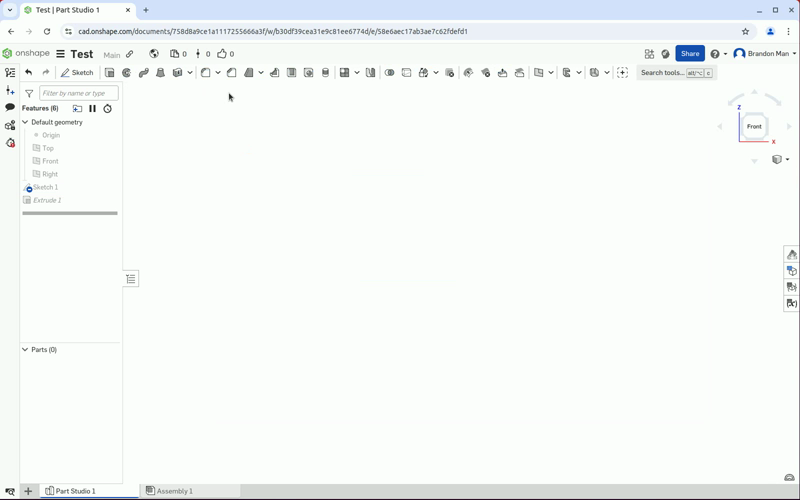
mouse_move(541, 75)
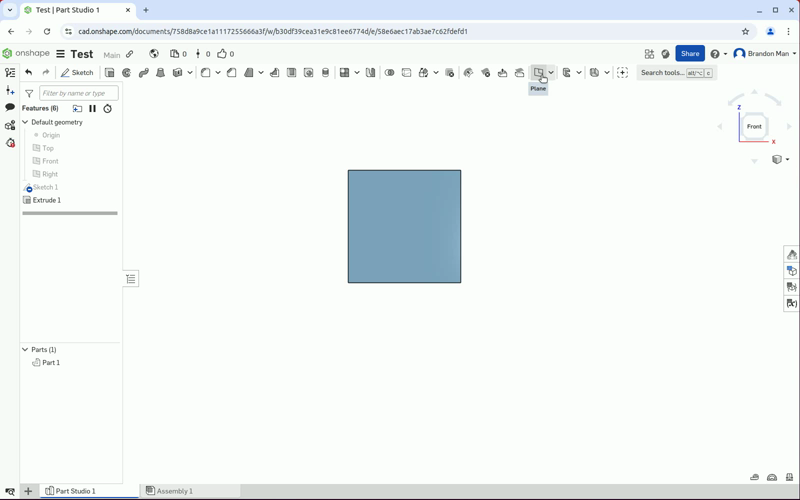
click(541, 75)
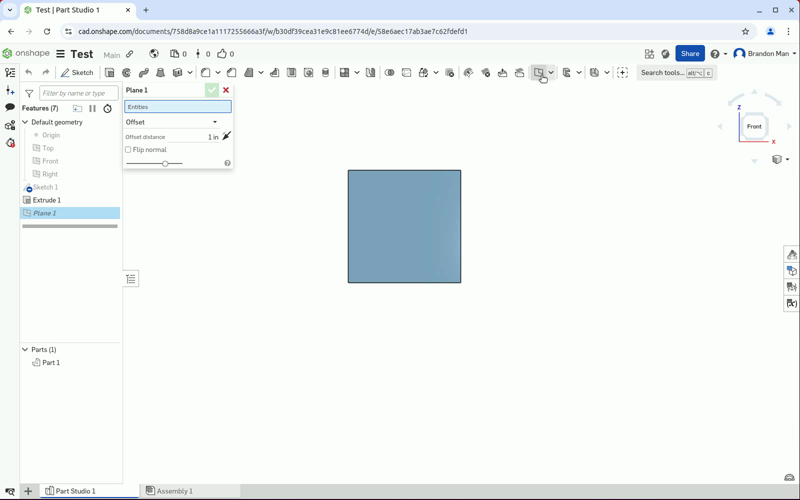
mouse_move(73, 163)
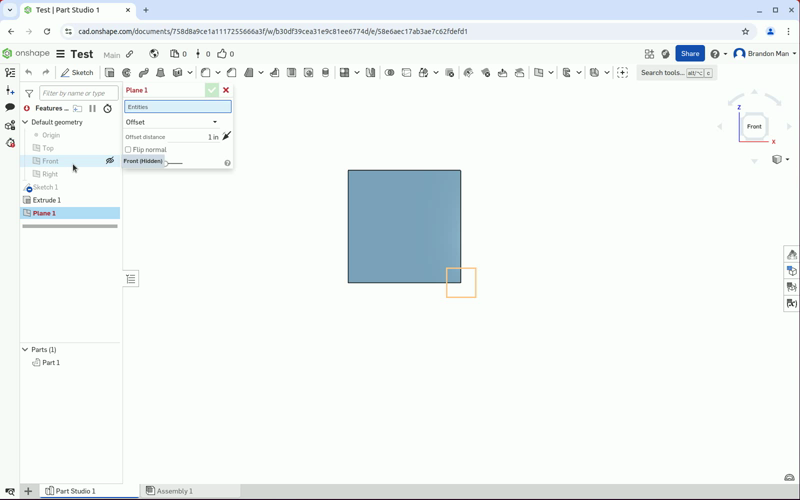
click(73, 163)
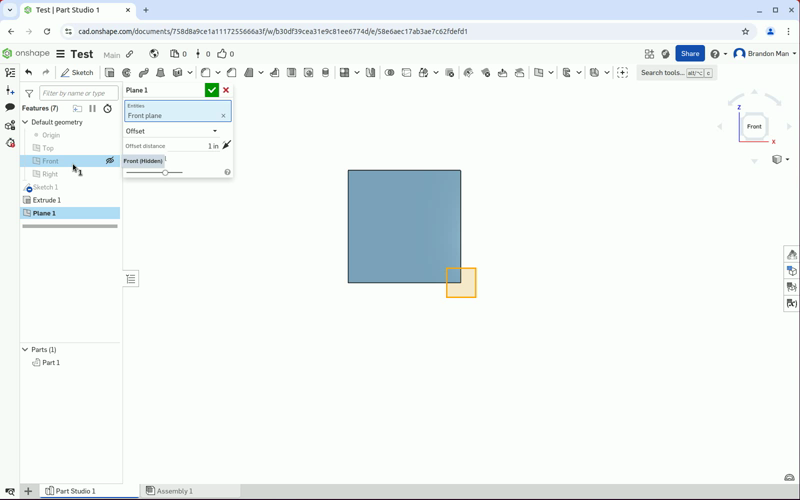
key(tab, 2)
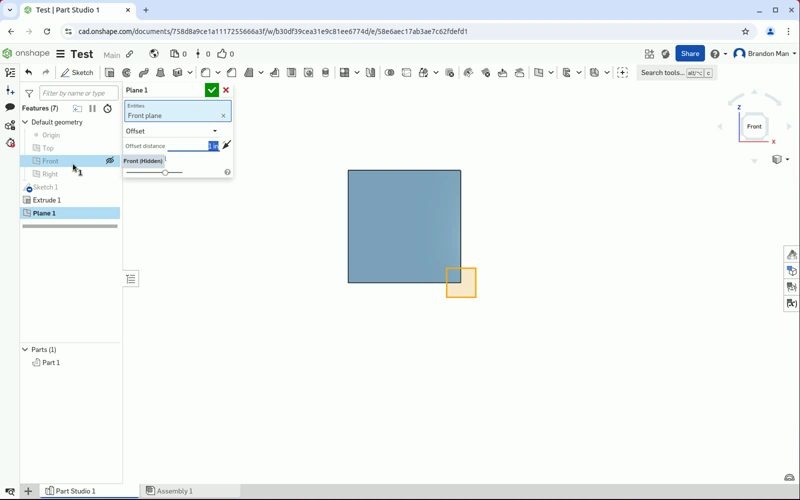
text(11.554)
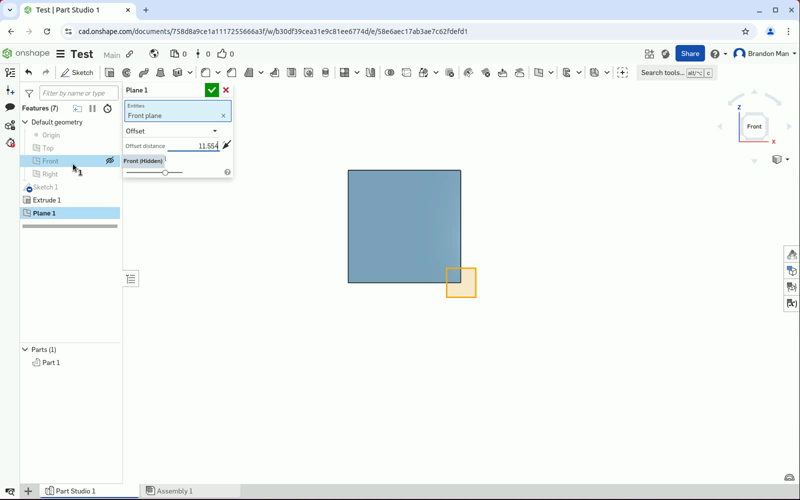
key(enter, 2)
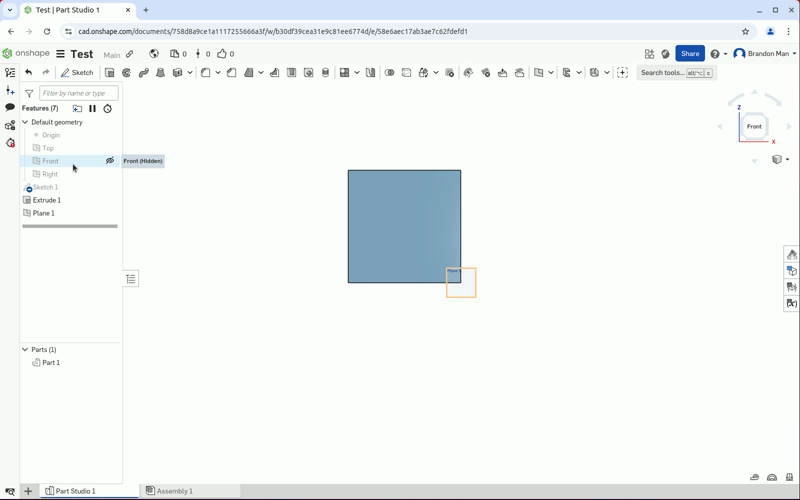
key(shift+s)
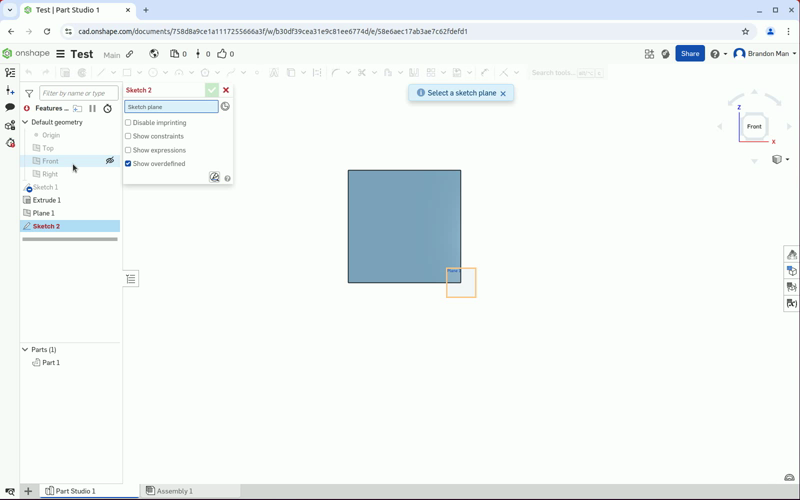
mouse_move(73, 215)
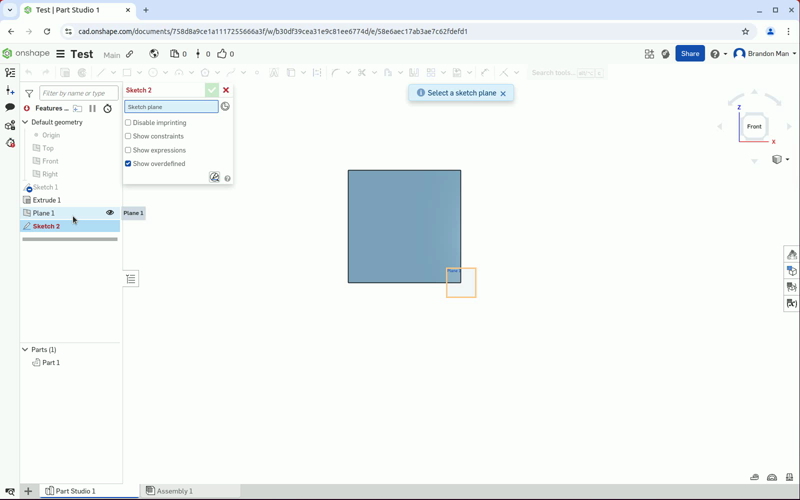
click(73, 215)
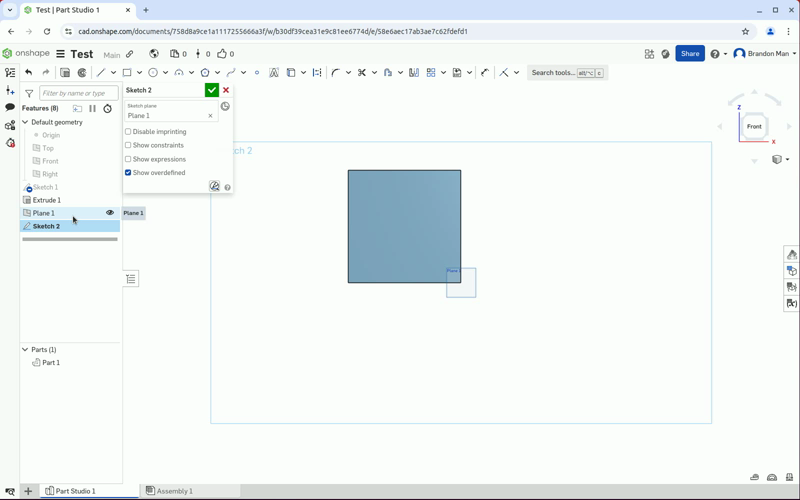
mouse_move(73, 352)
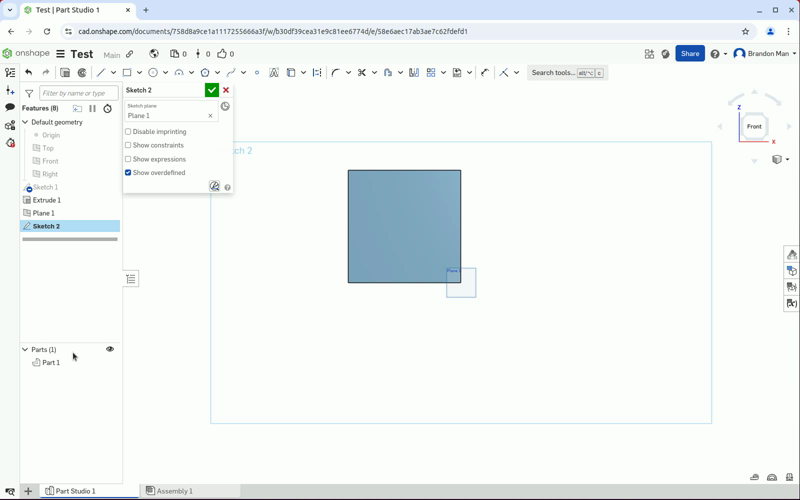
key(y)
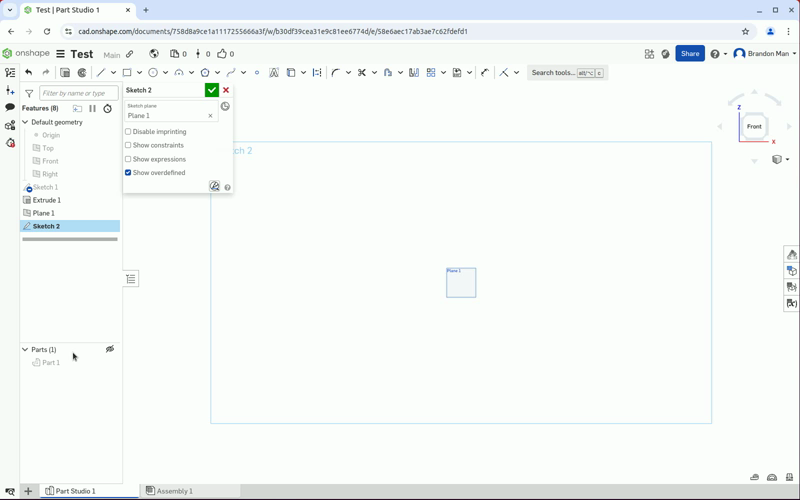
key(l)
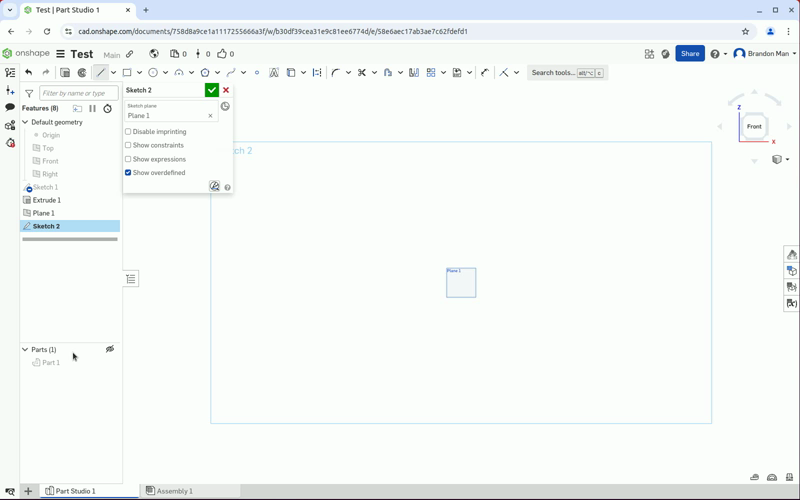
key_down(shift)
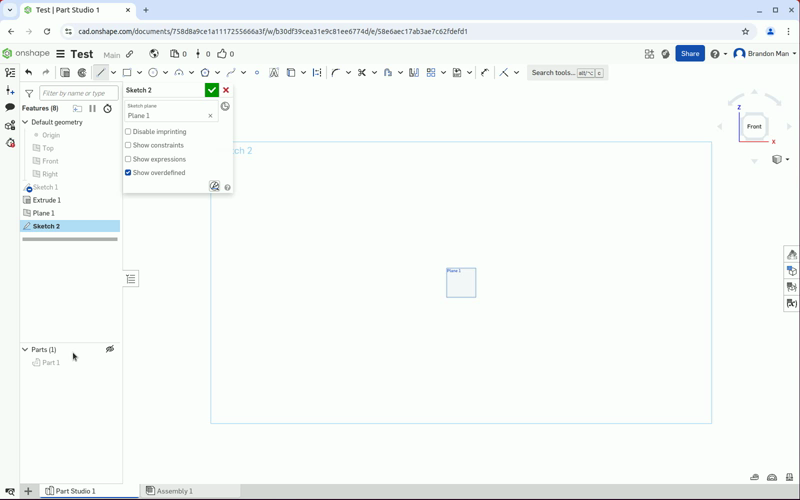
mouse_move(348, 282)
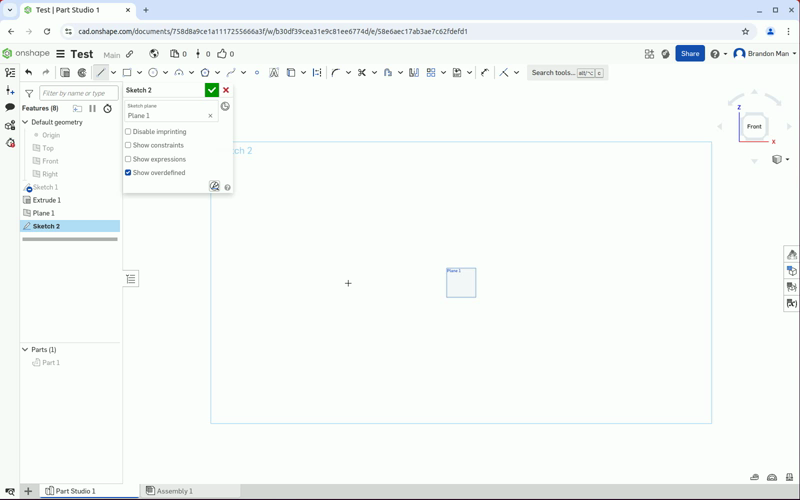
click(348, 282)
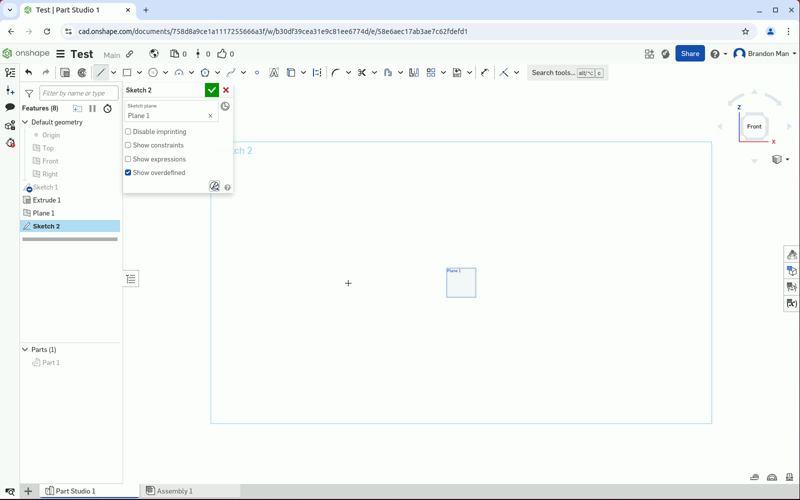
key_up(shift)
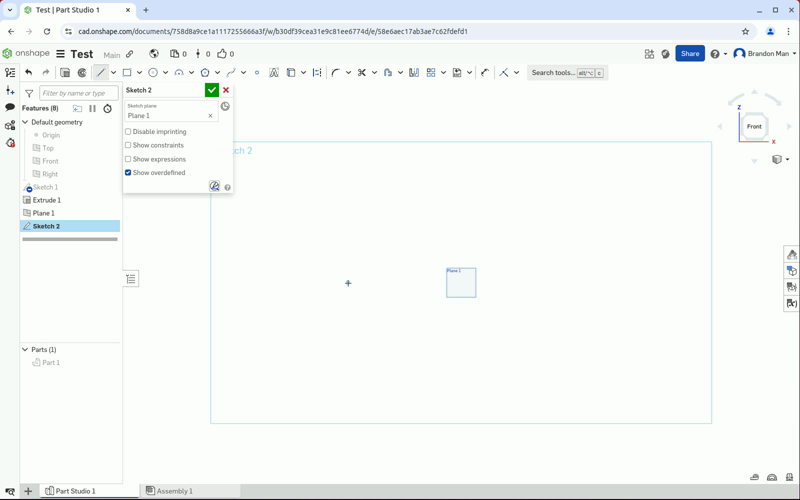
key_down(shift)
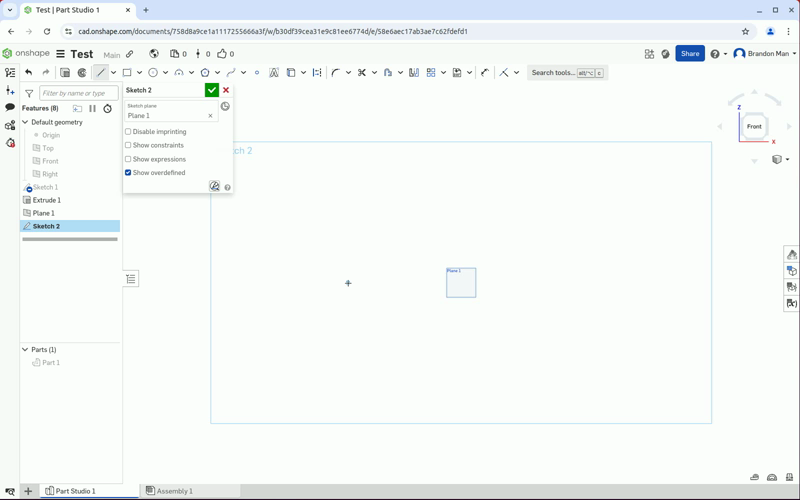
mouse_move(378, 282)
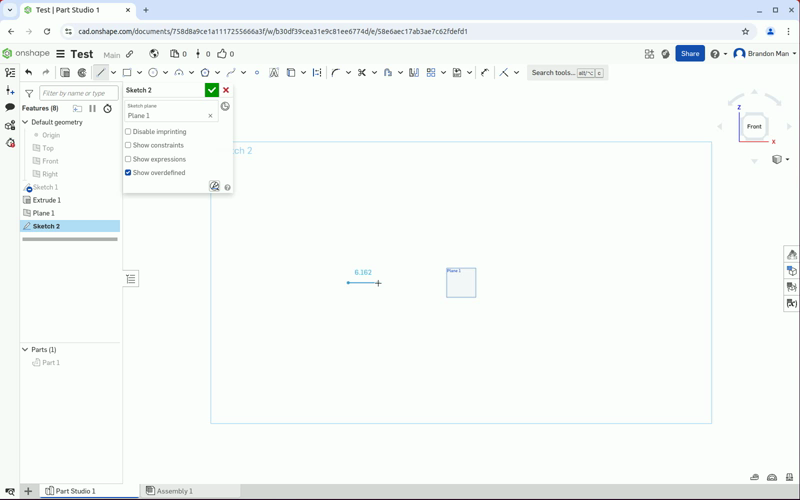
mouse_move(404, 282)
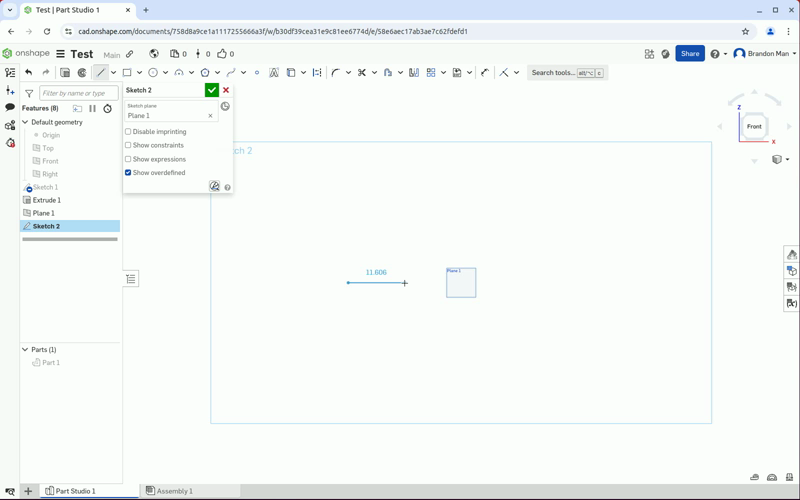
click(404, 282)
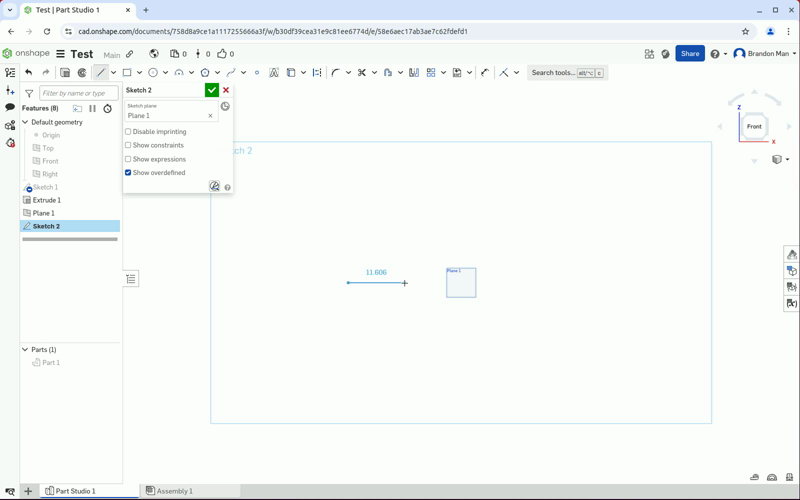
key_up(shift)
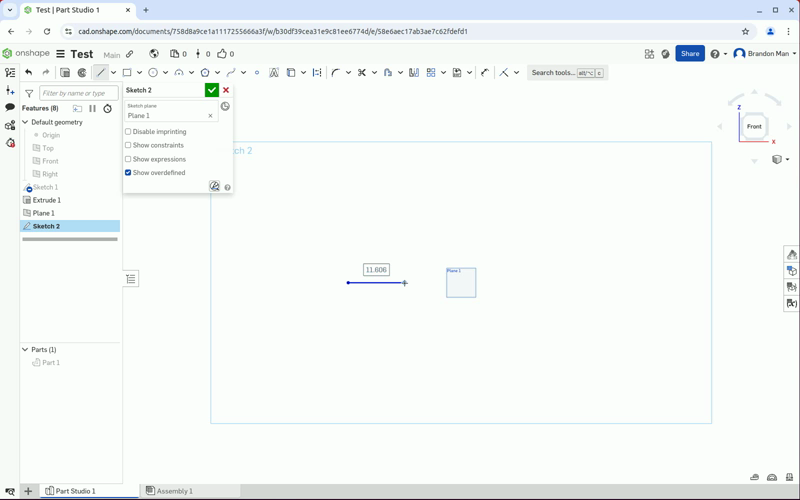
key_down(shift)
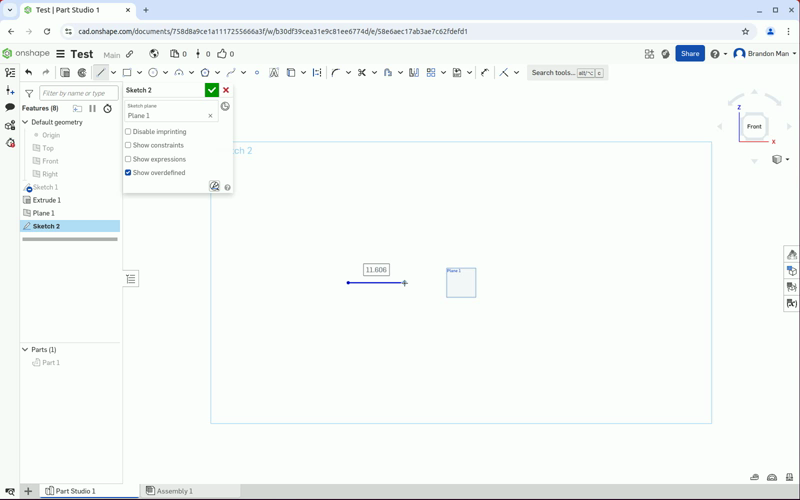
mouse_move(434, 282)
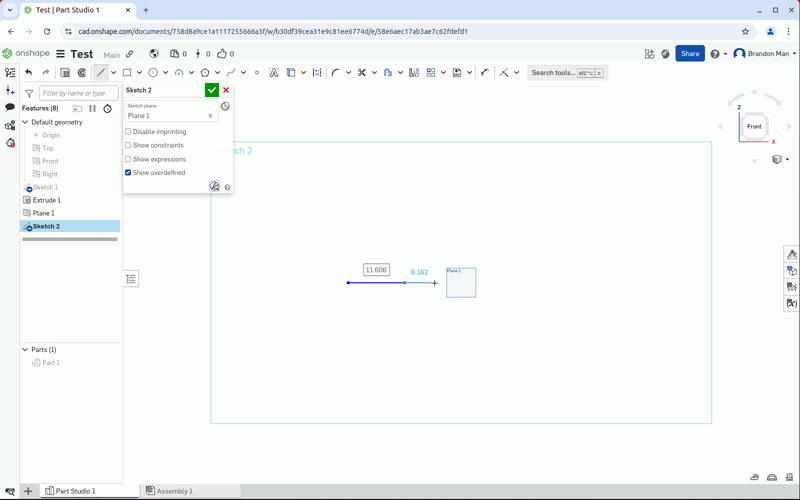
mouse_move(404, 226)
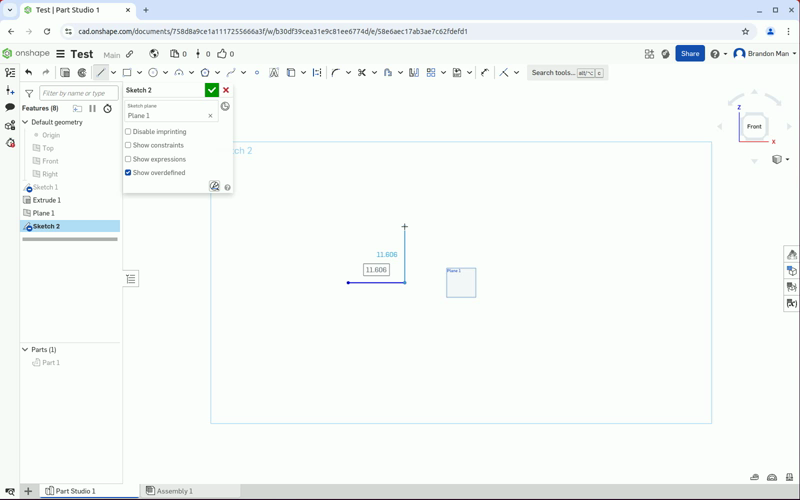
click(404, 226)
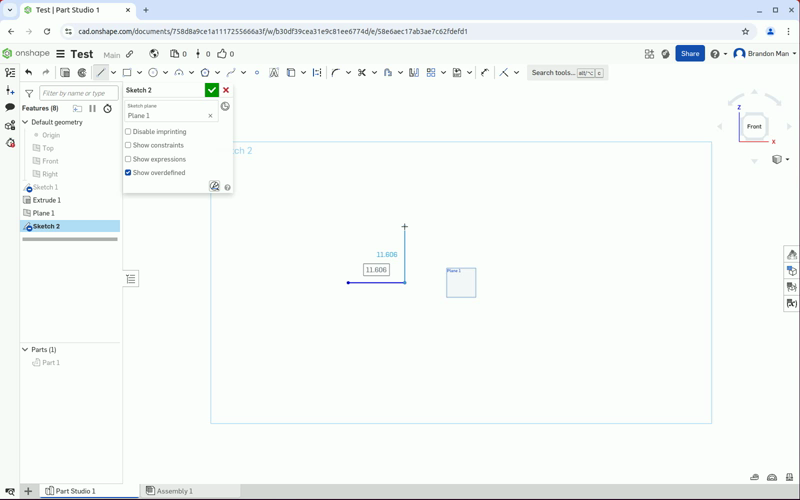
key_up(shift)
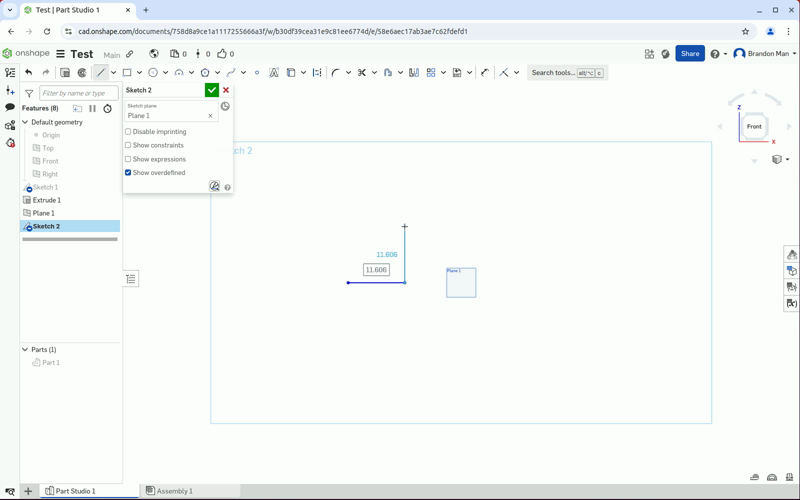
key_down(shift)
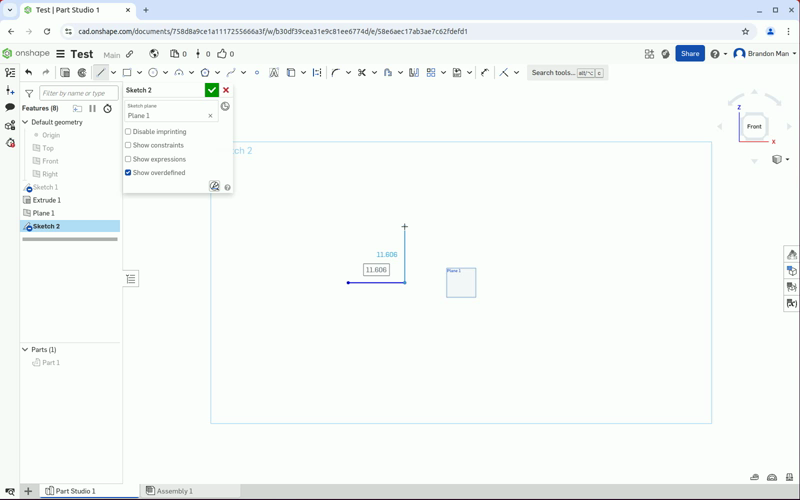
mouse_move(434, 226)
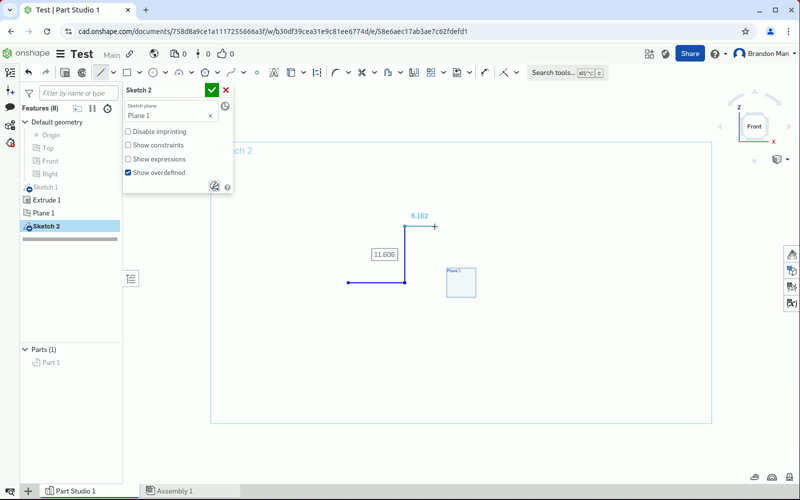
mouse_move(348, 226)
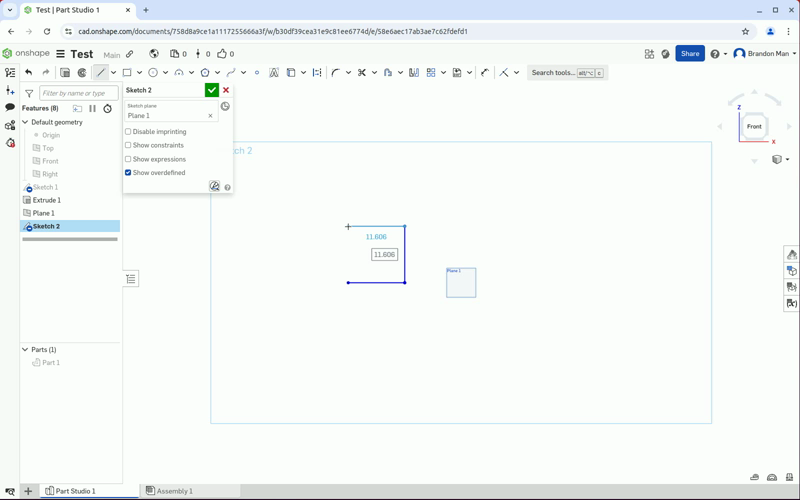
click(348, 226)
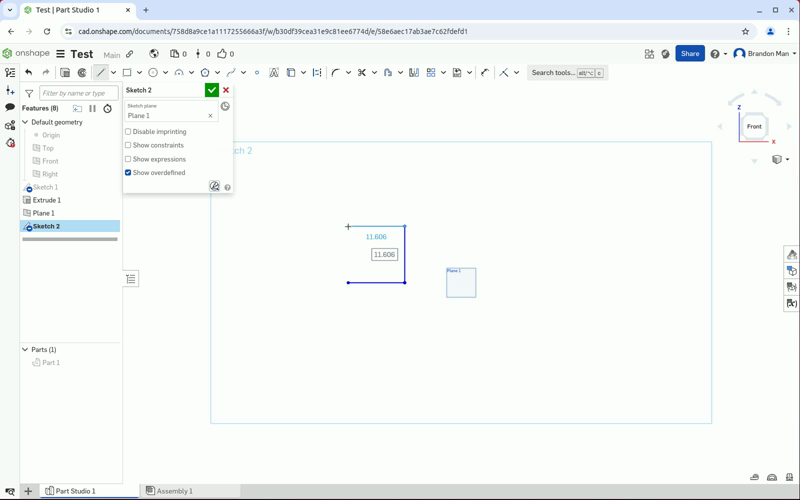
key_up(shift)
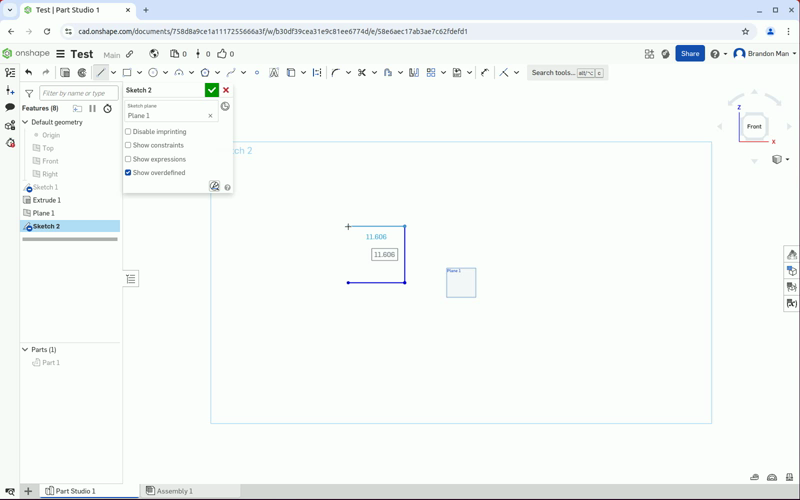
mouse_move(378, 226)
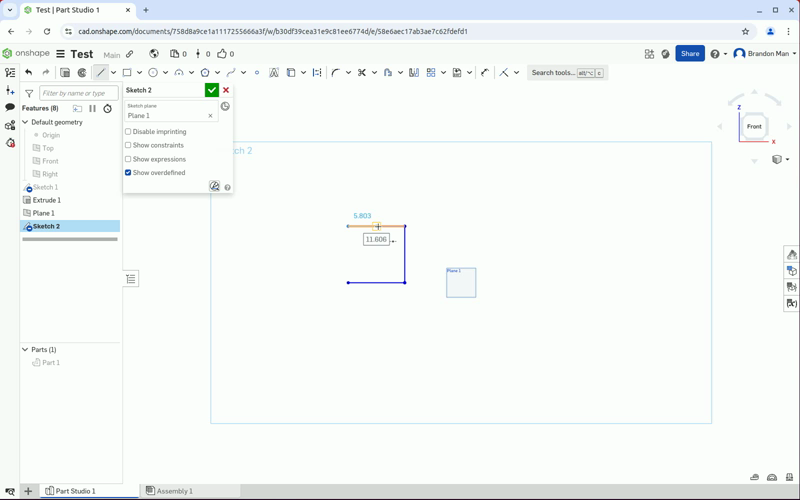
key_down(shift)
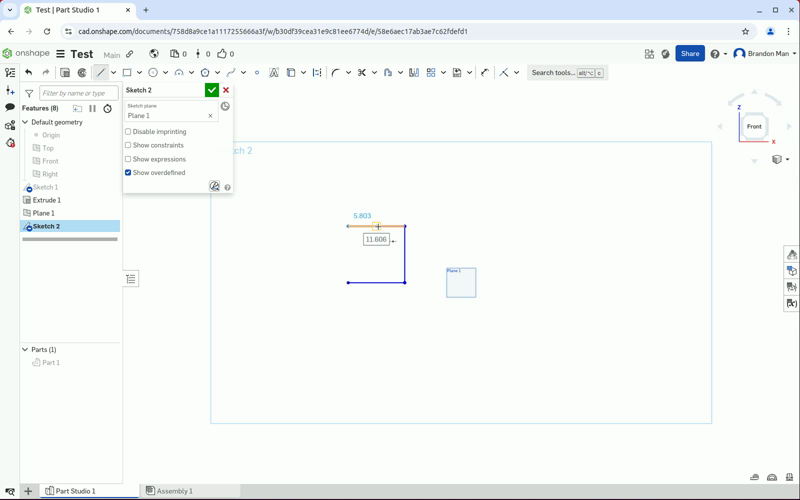
mouse_move(348, 282)
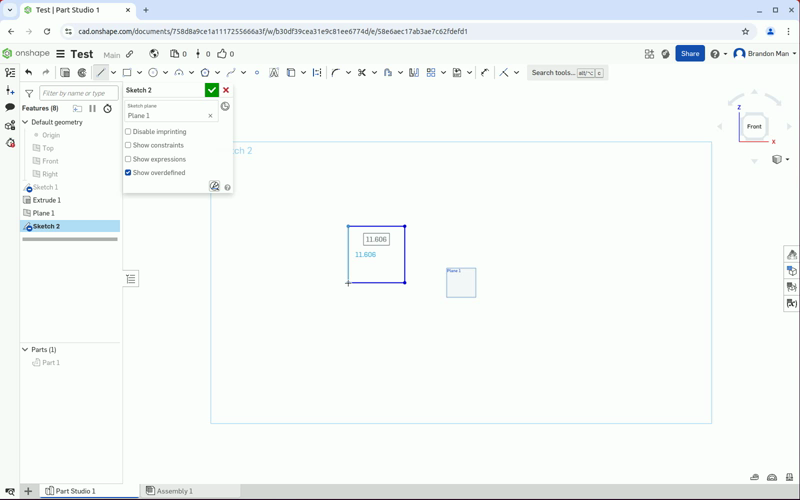
key_up(shift)
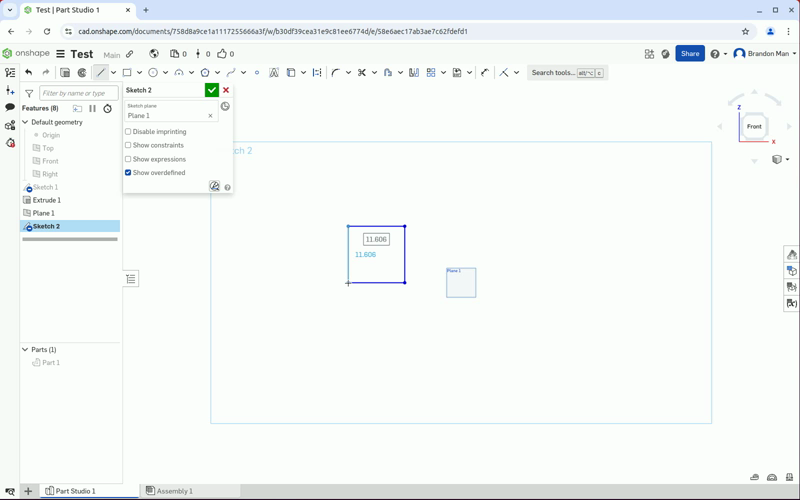
click(348, 282)
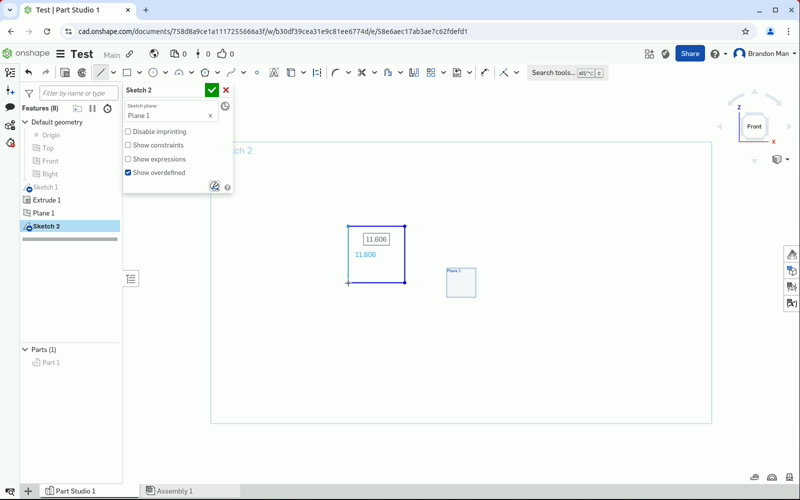
key(esc)
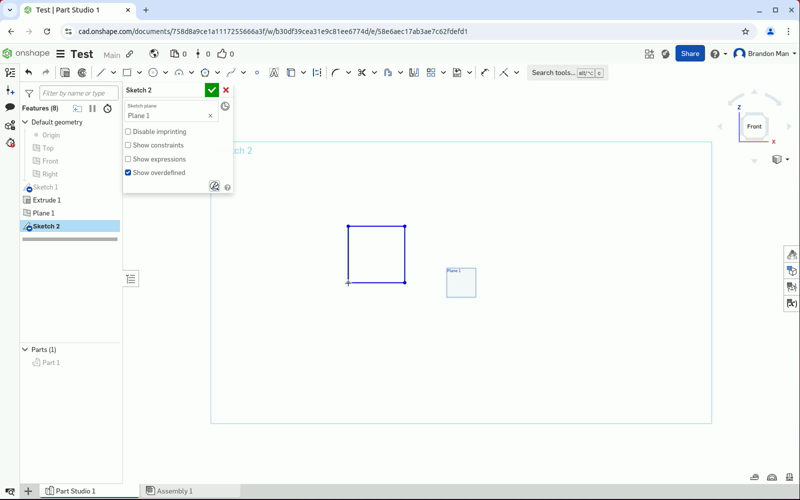
mouse_move(386, 248)
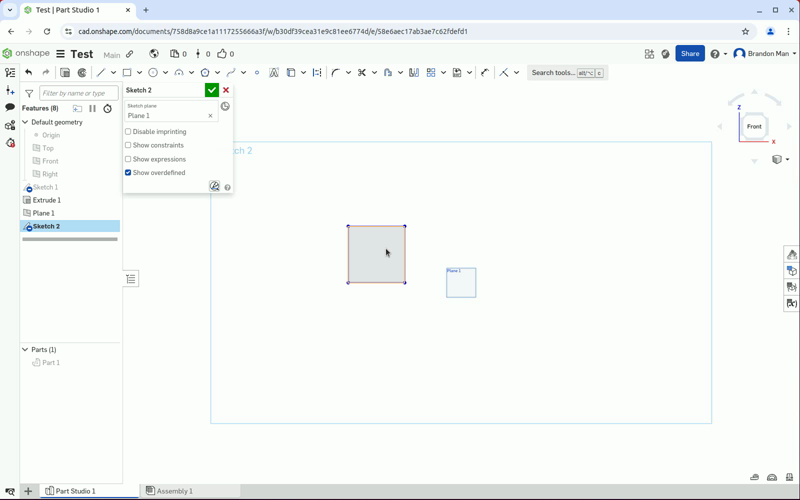
click(386, 248)
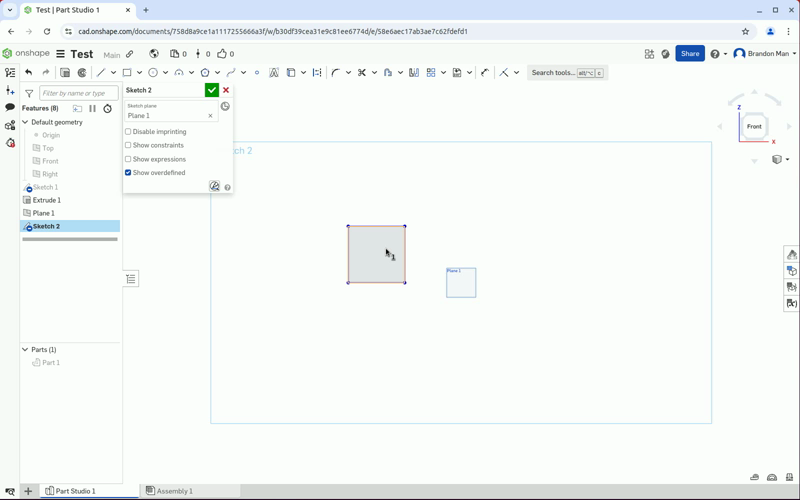
mouse_move(73, 352)
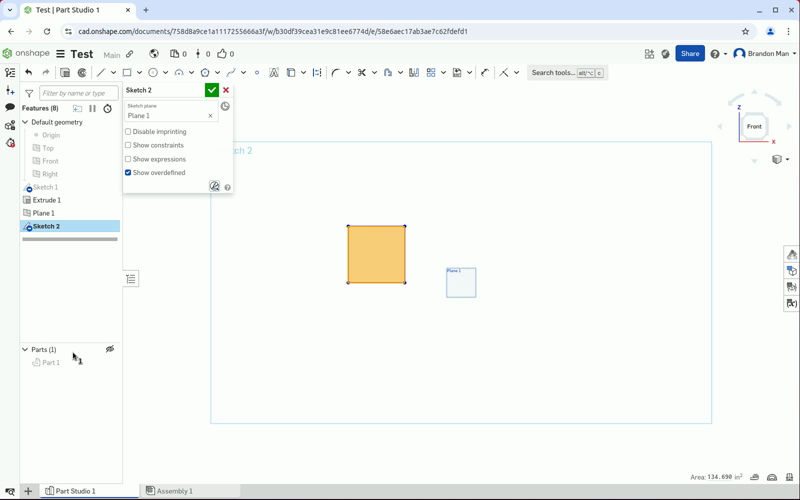
key(shift+y)
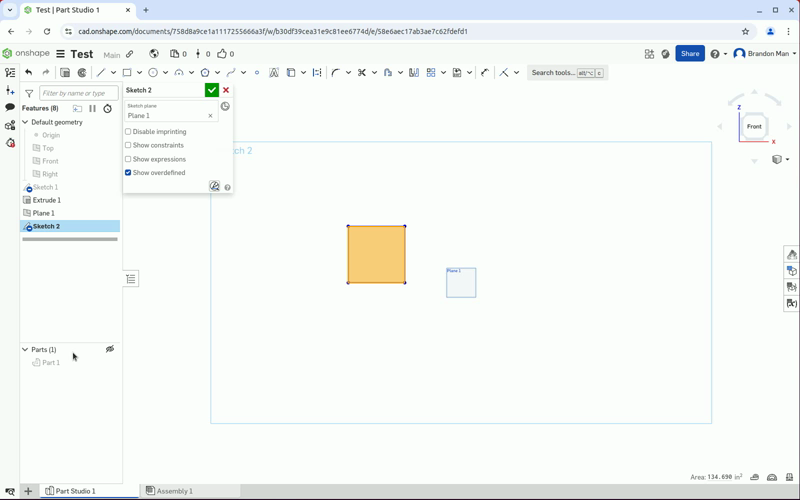
key(shift+e)
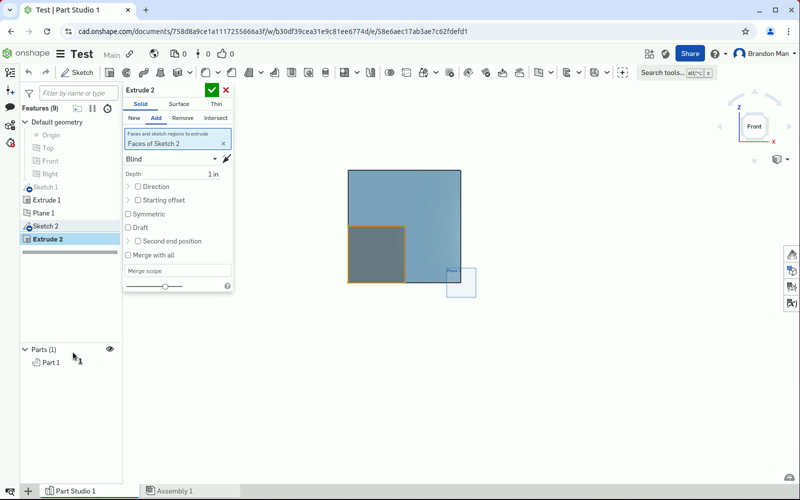
mouse_move(143, 106)
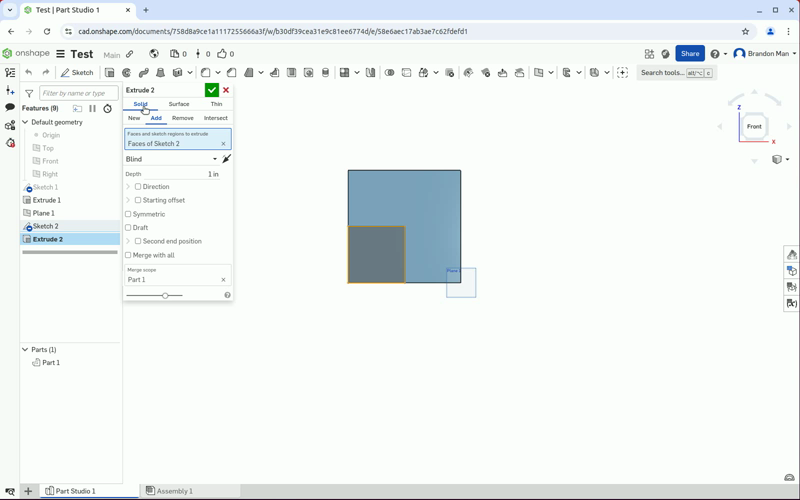
click(143, 106)
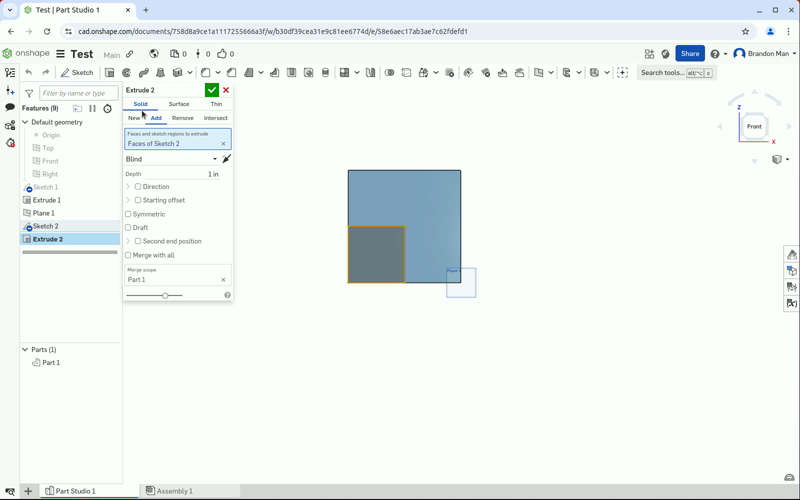
mouse_move(137, 120)
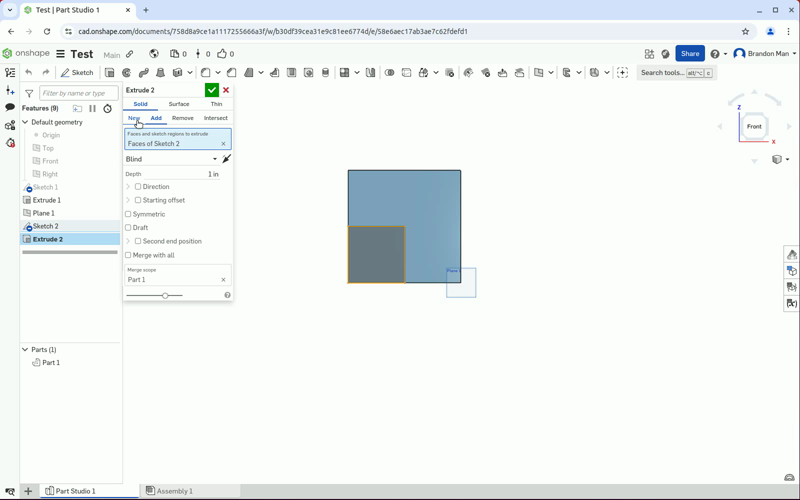
click(137, 120)
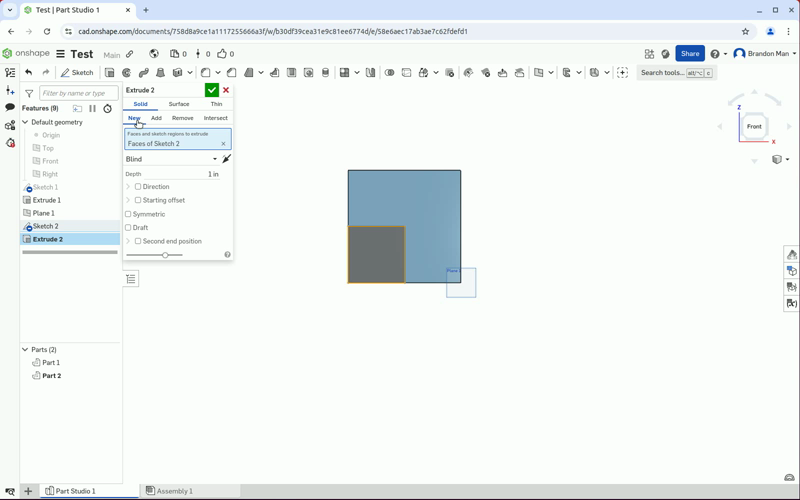
key(tab, 4)
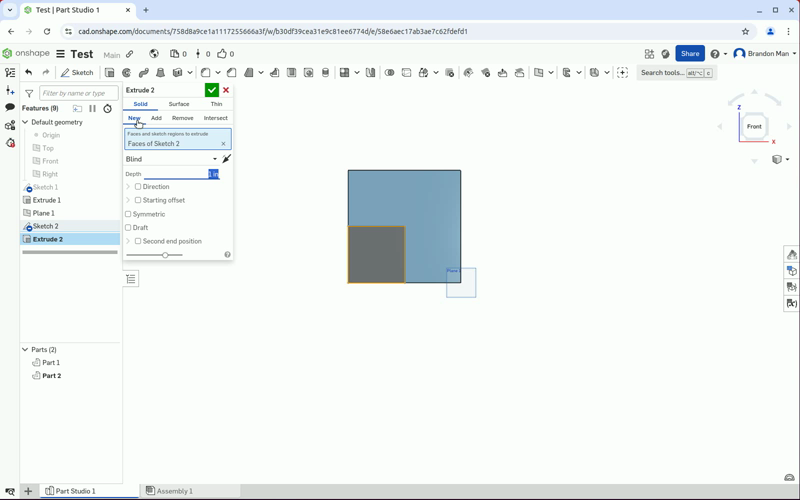
text(11.554)
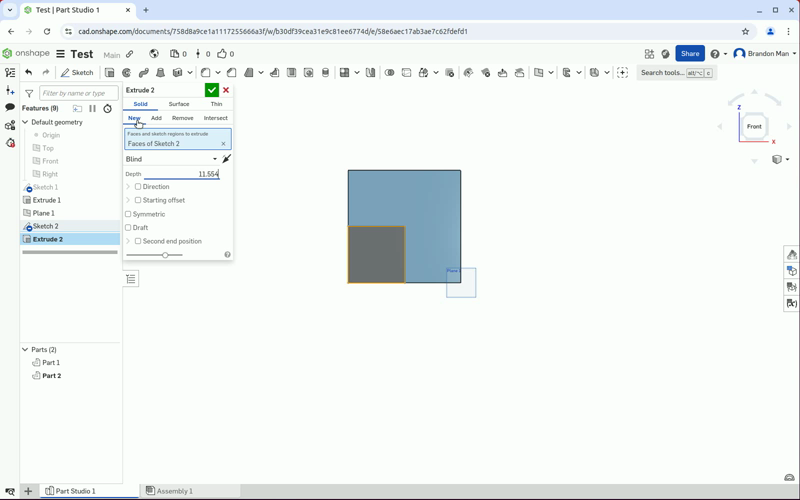
key(enter)
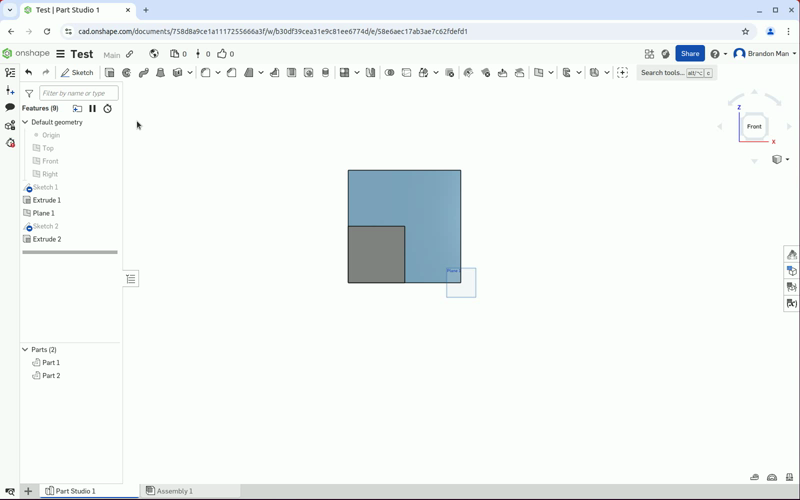
key(shift+h)
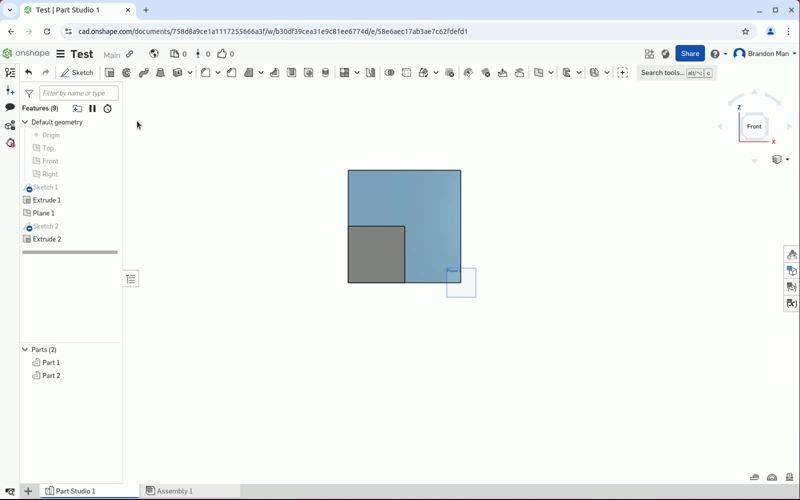
key(shift+h)
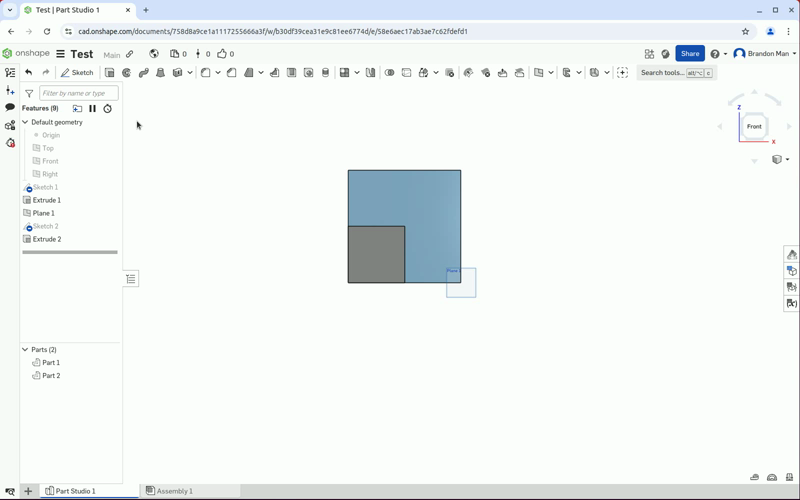
key(shift+7)
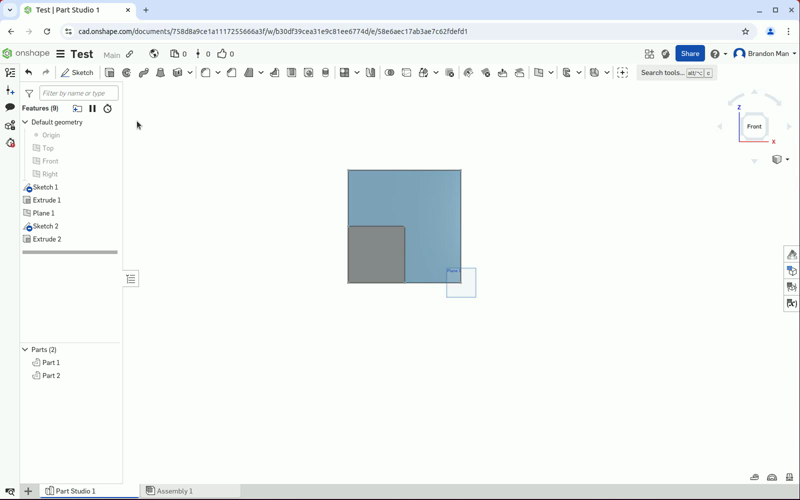
key(left, 2)
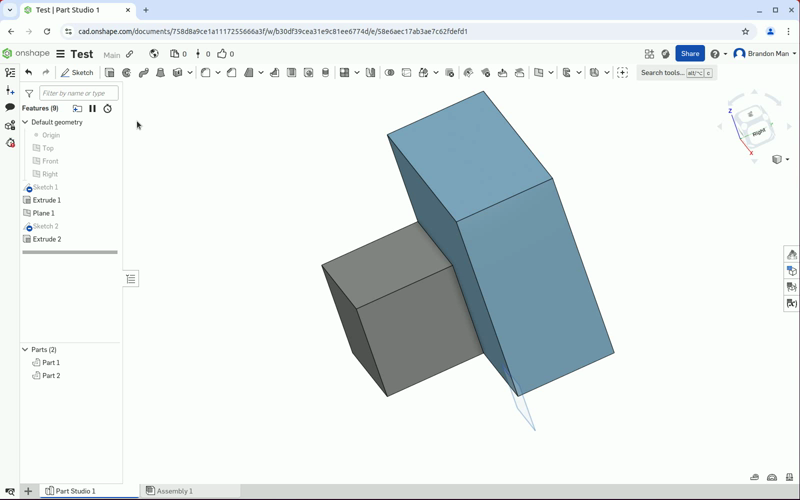
key(down, 2)
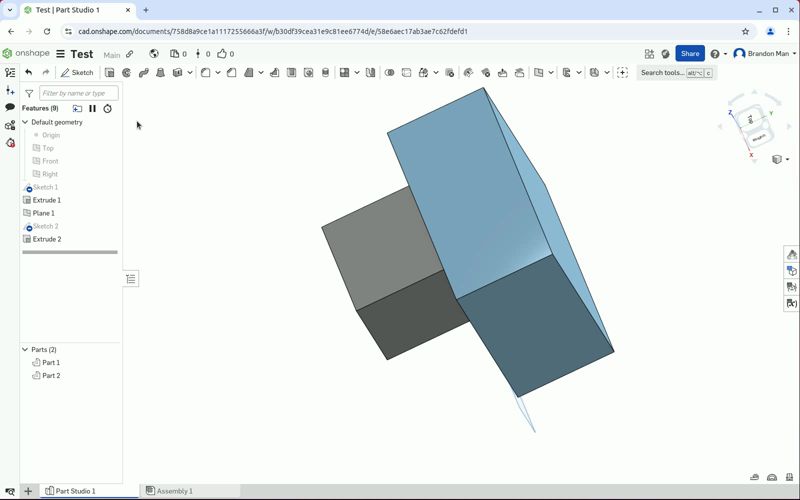
key(up, 2)
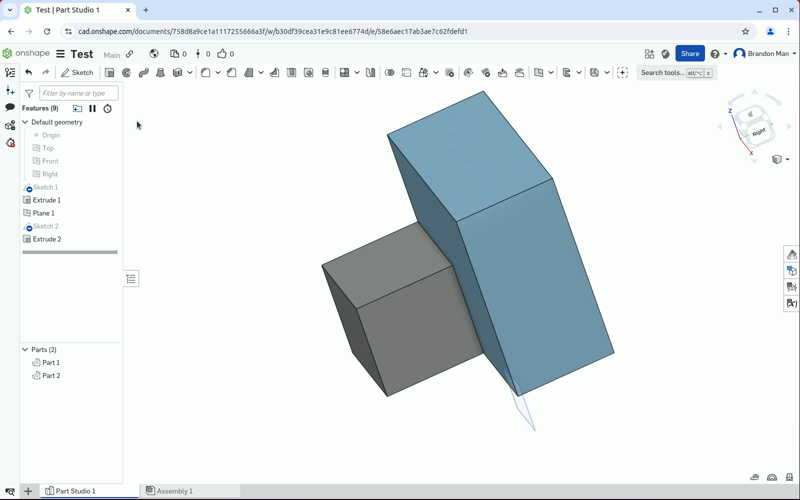
key(right, 2)
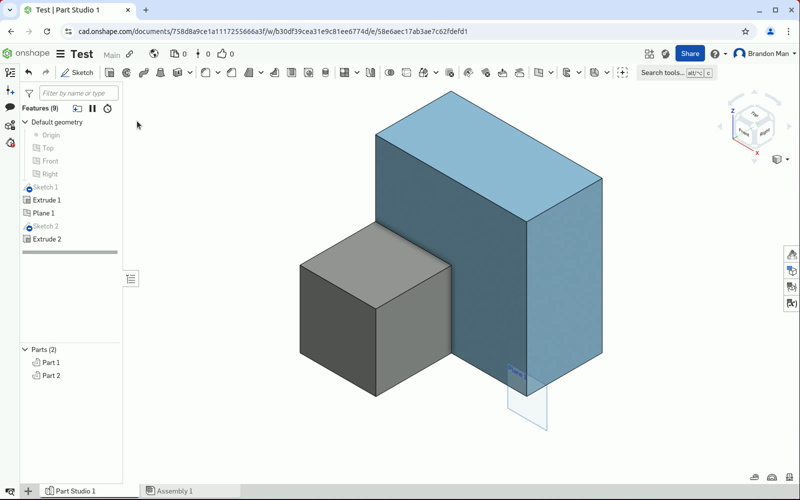
mouse_move(73, 189)
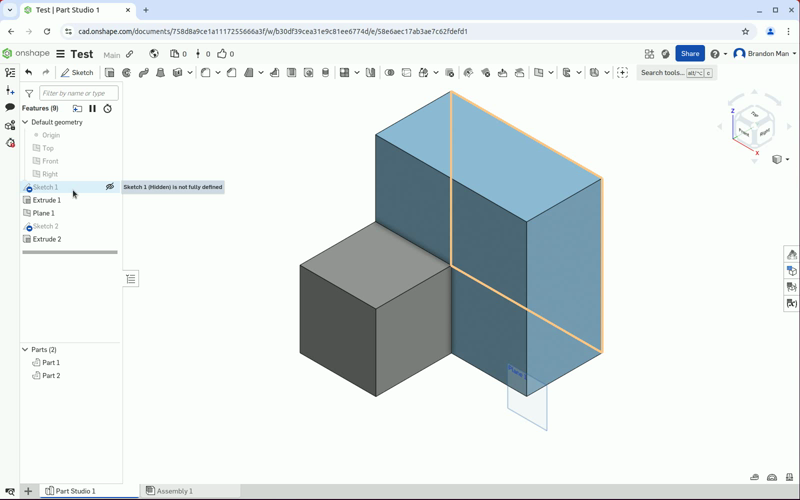
click(73, 189)